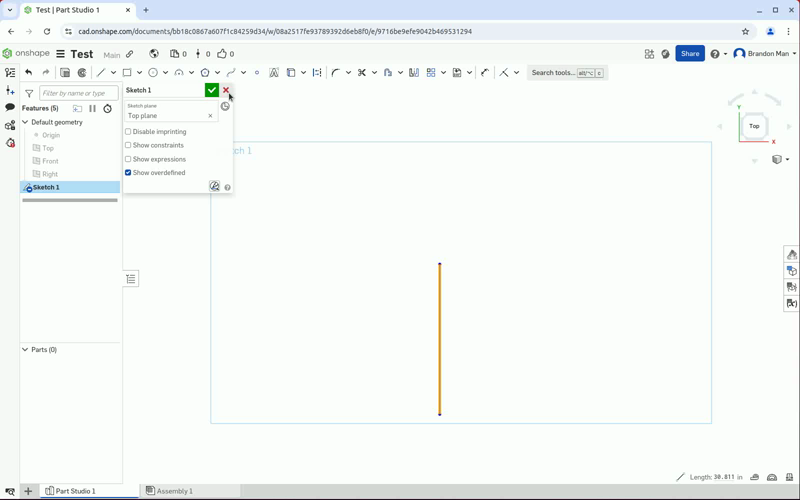
key(shift+h)
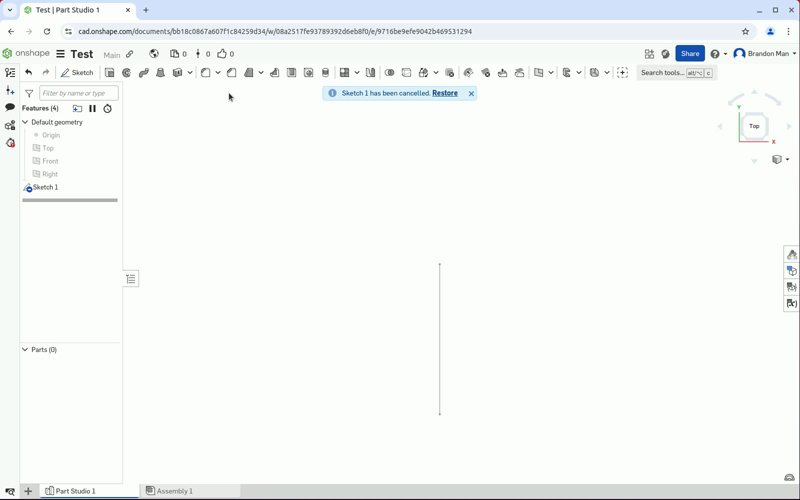
mouse_move(73, 352)
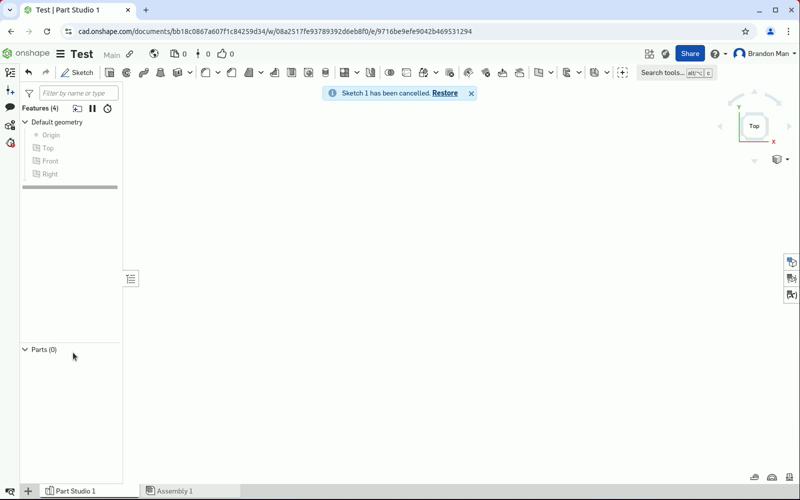
key(y)
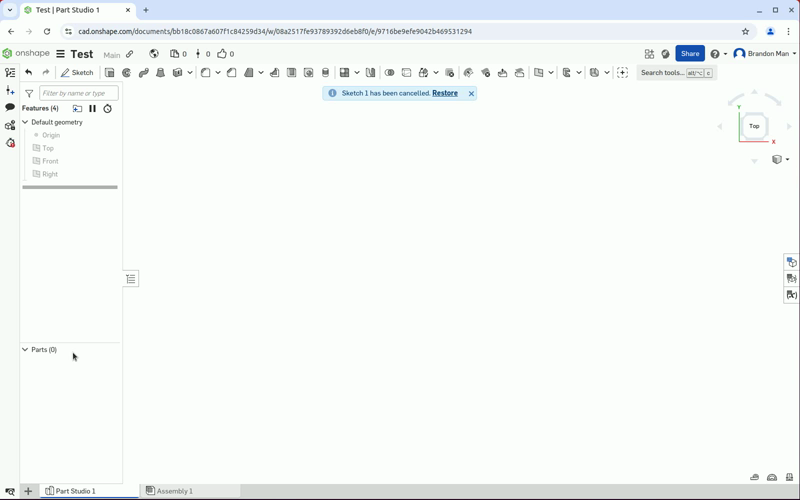
key(shift+p)
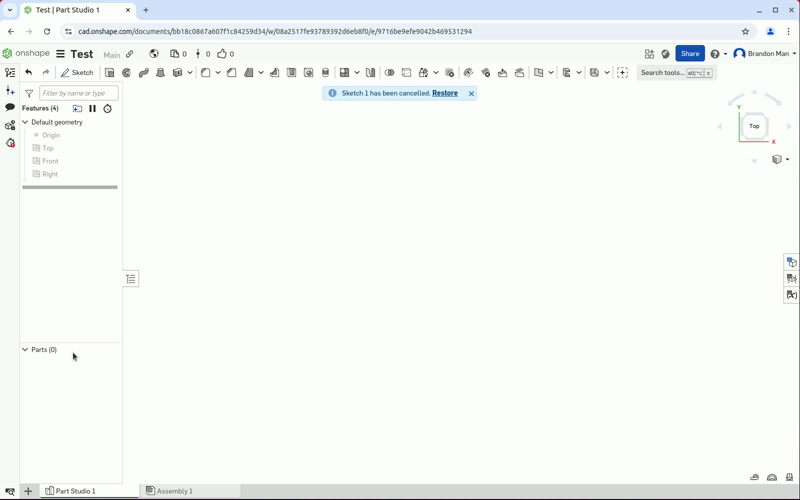
key(space)
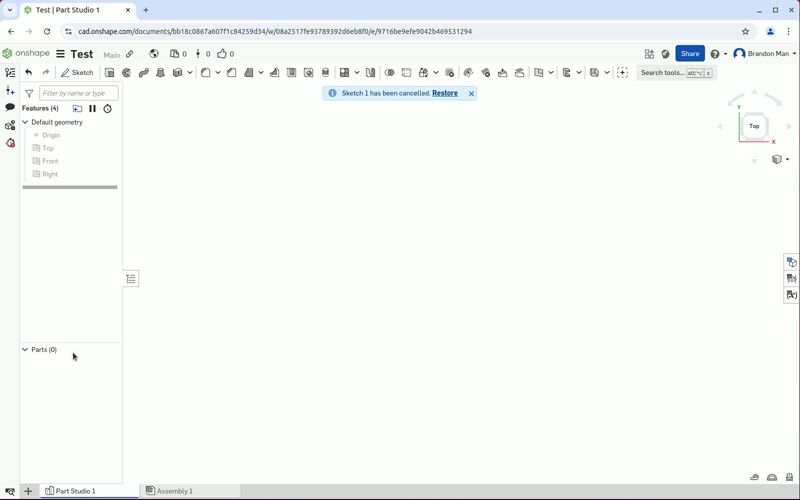
key_down(shift)
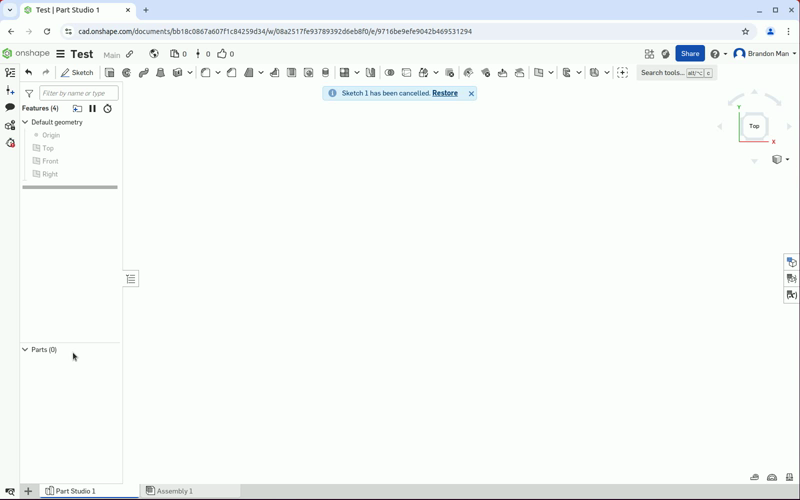
key(up)
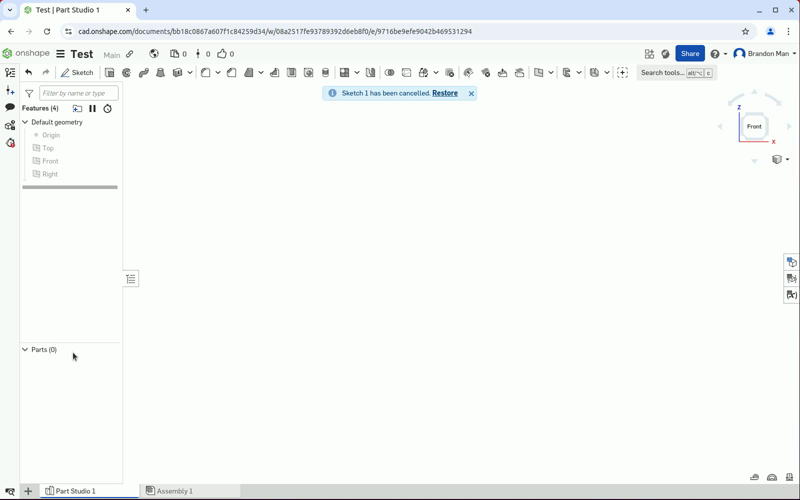
key_up(shift)
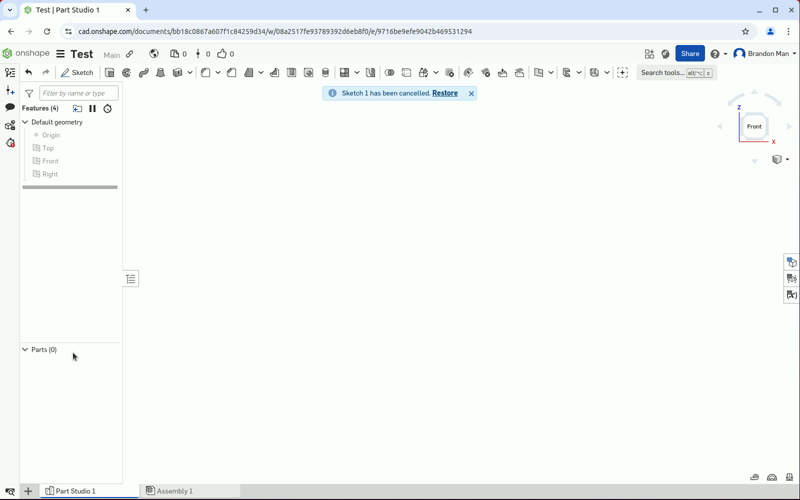
key(space)
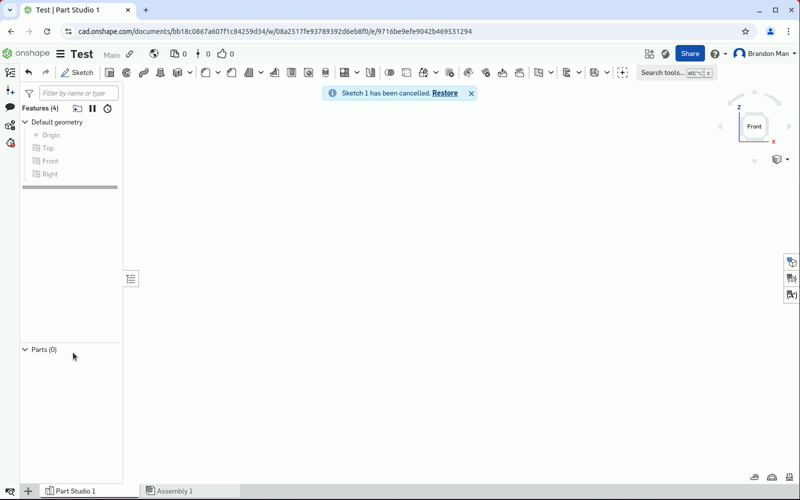
key_down(shift)
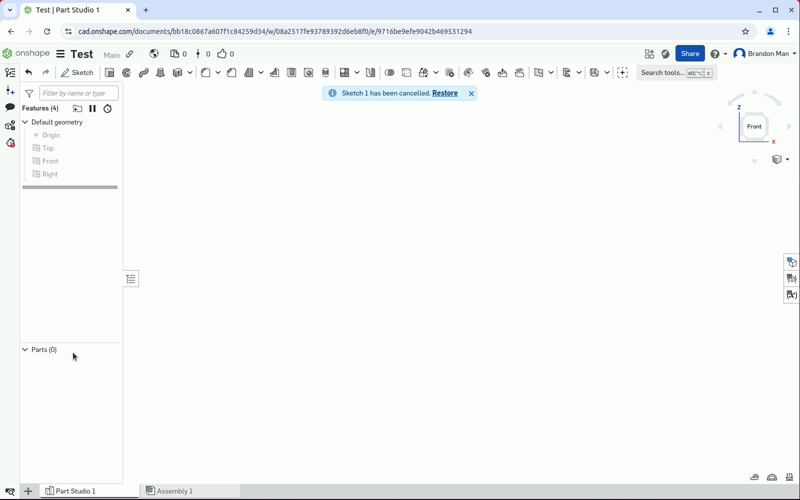
key(left)
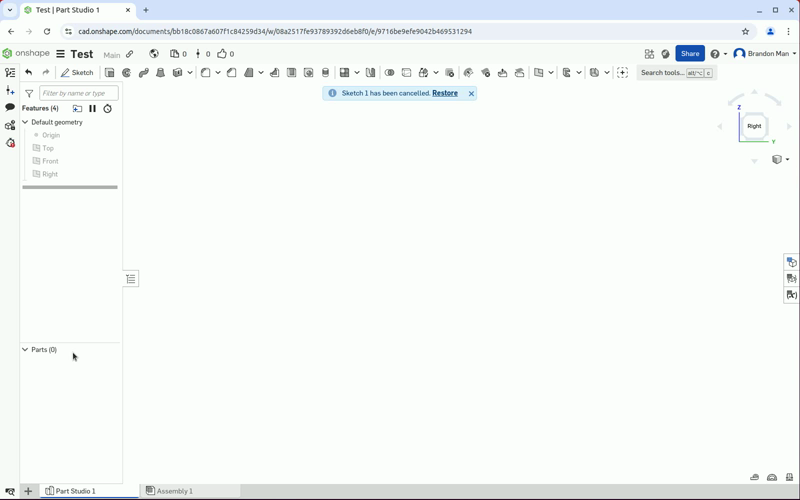
key_up(shift)
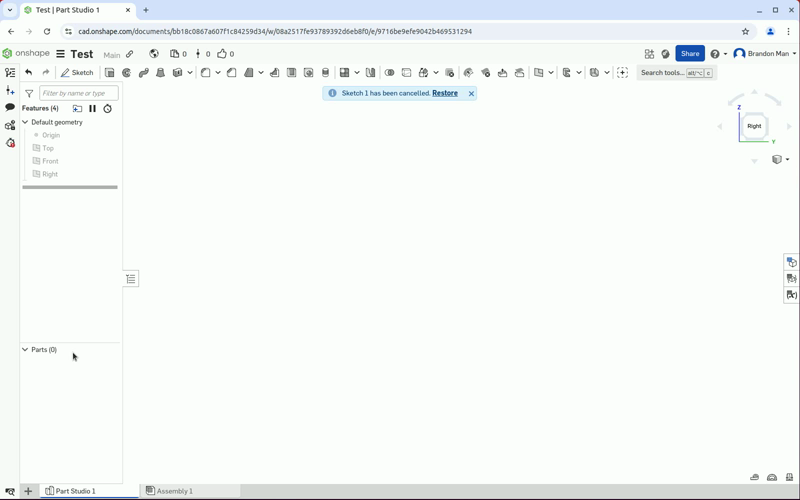
mouse_move(73, 352)
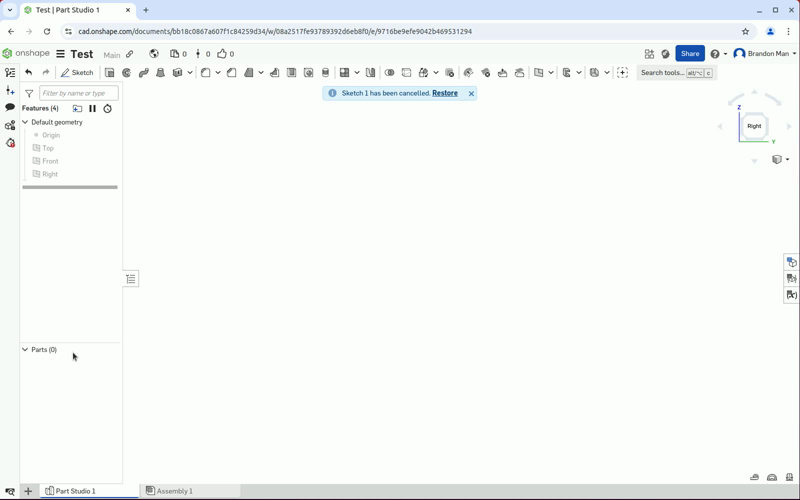
key(shift+y)
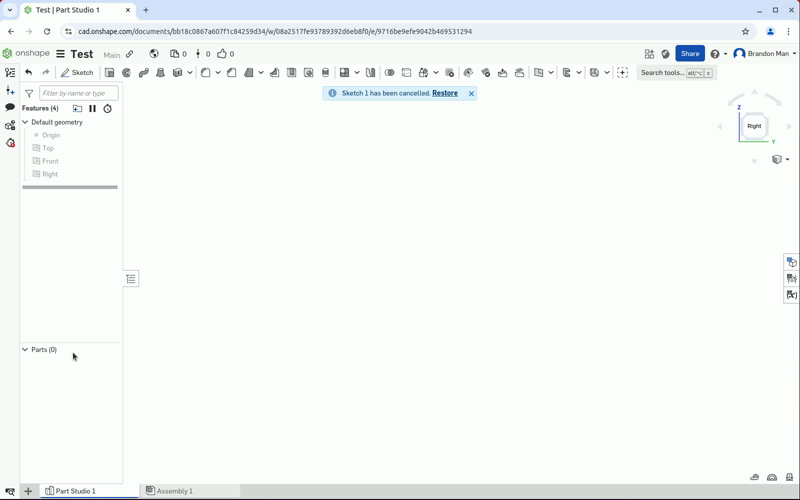
key(shift+s)
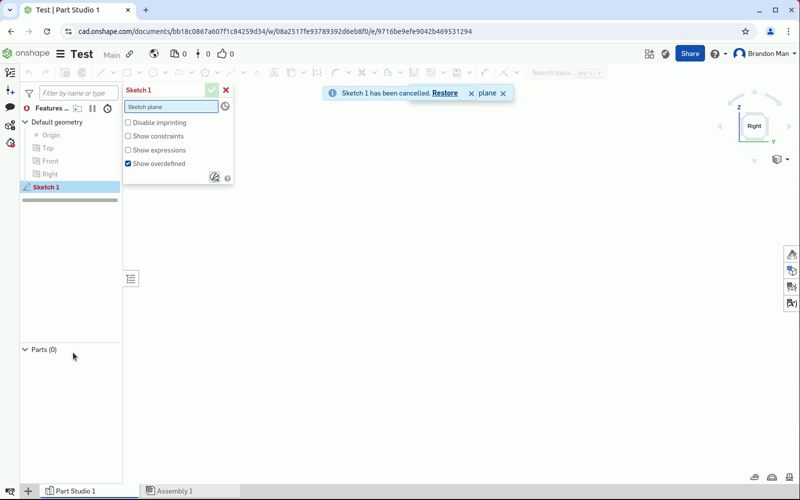
mouse_move(73, 176)
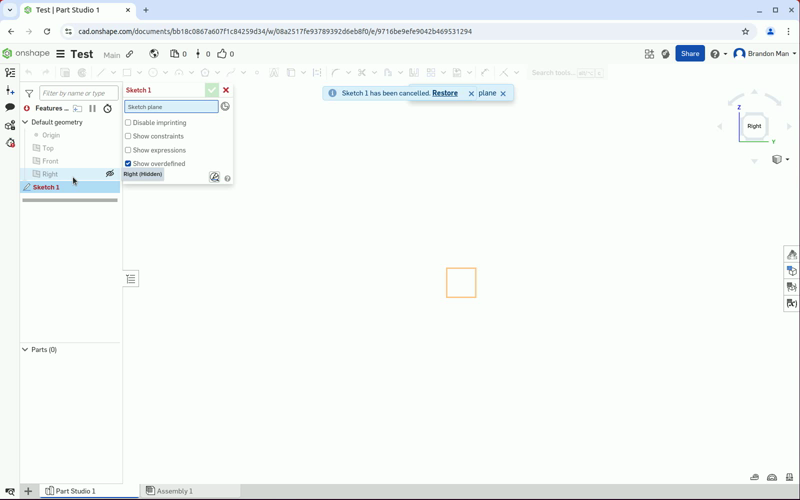
click(73, 176)
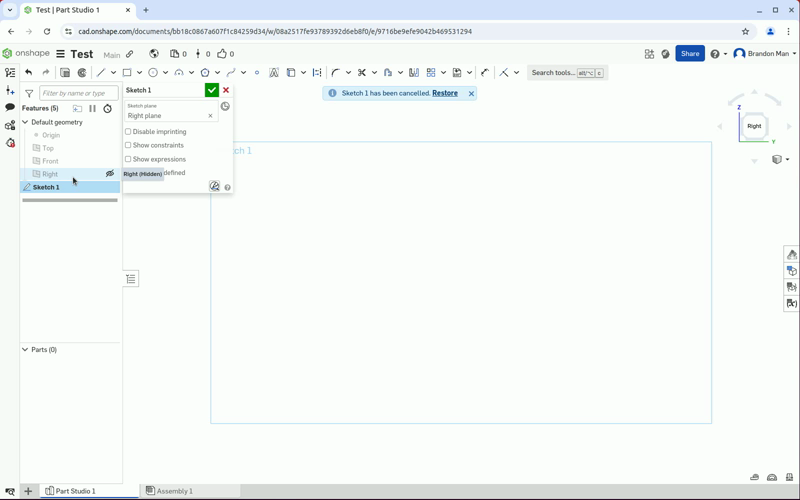
mouse_move(73, 352)
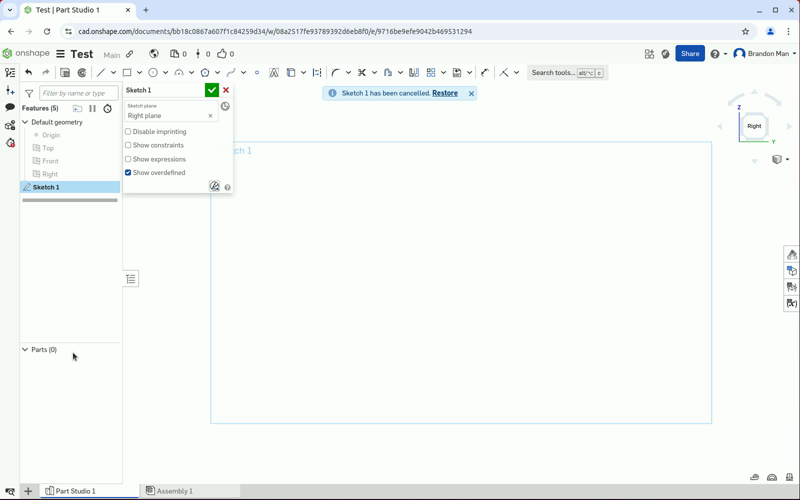
key(y)
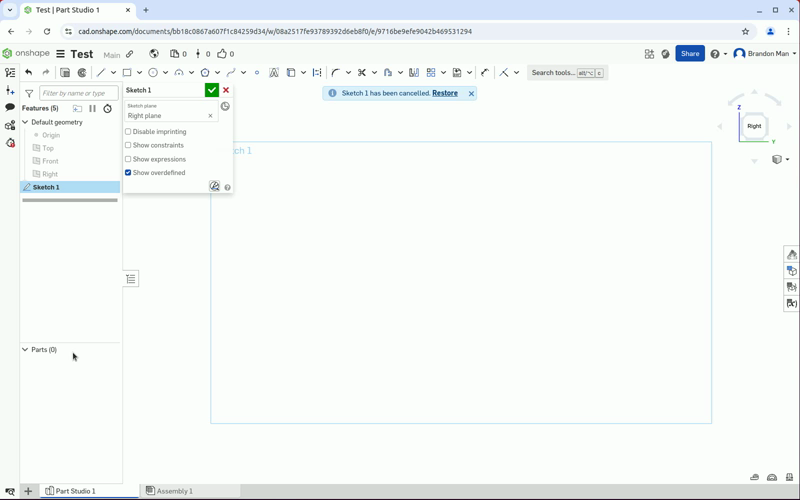
key(l)
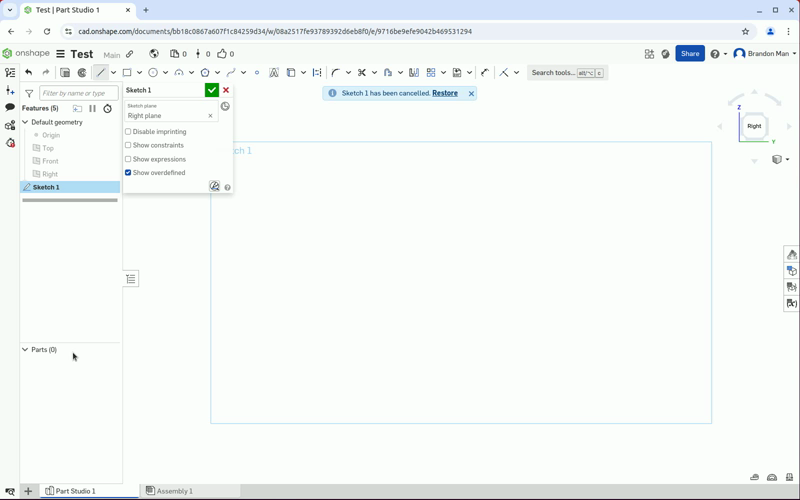
key_down(shift)
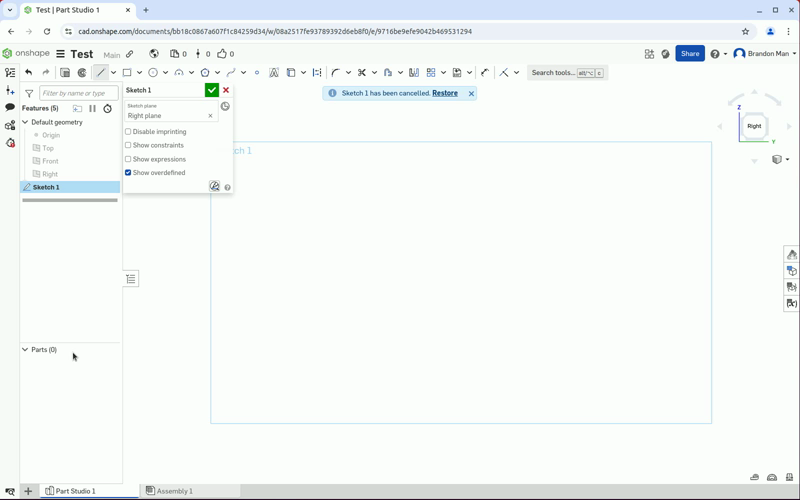
mouse_move(418, 309)
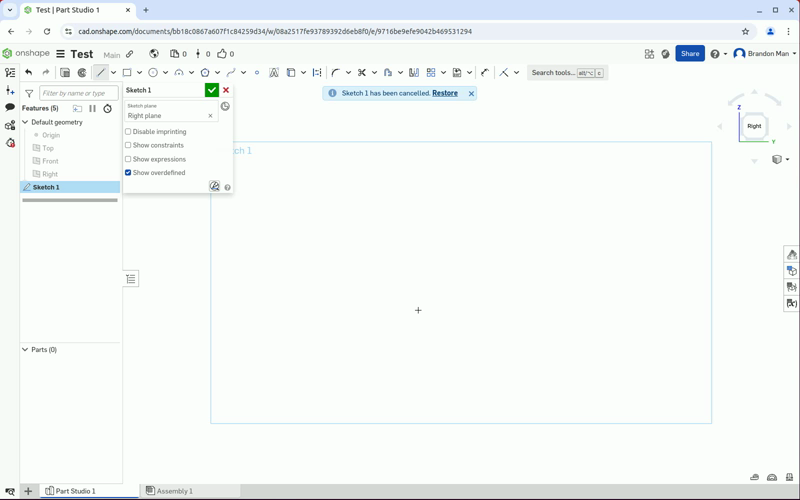
click(418, 309)
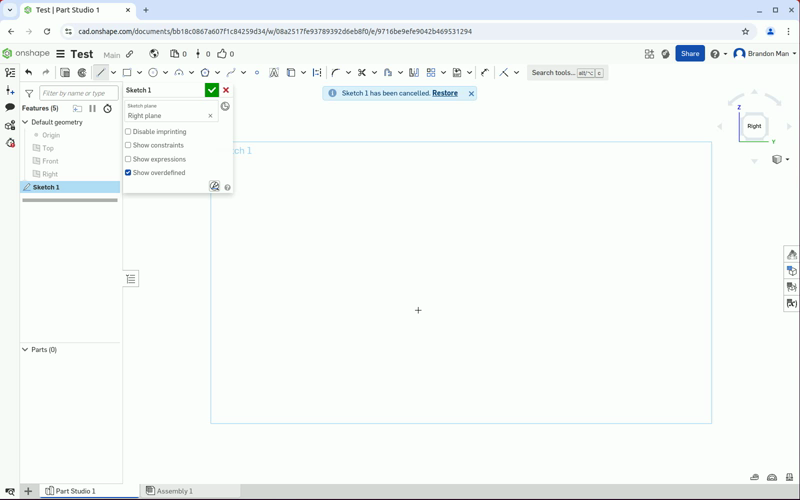
key_up(shift)
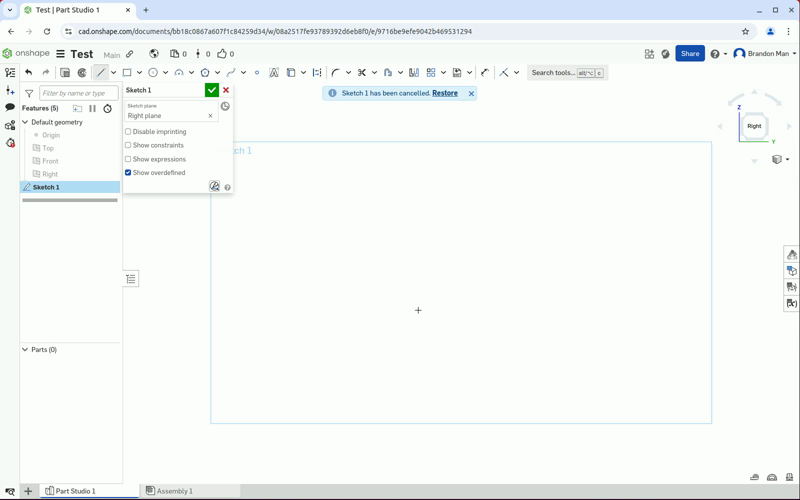
key_down(shift)
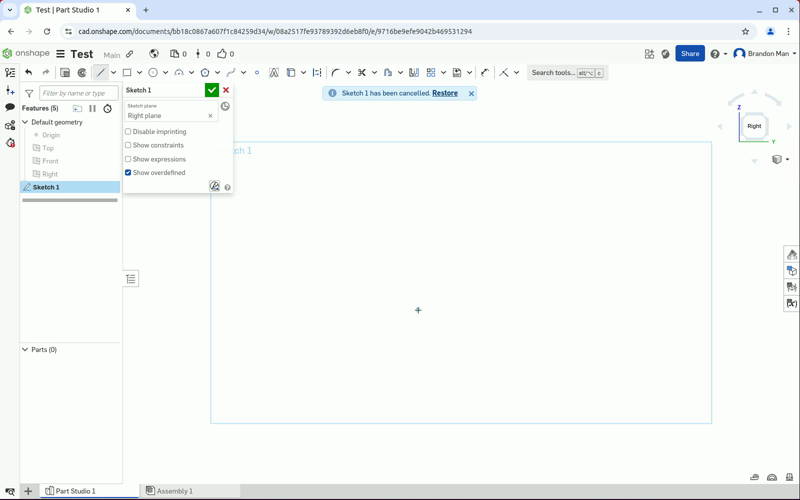
mouse_move(510, 309)
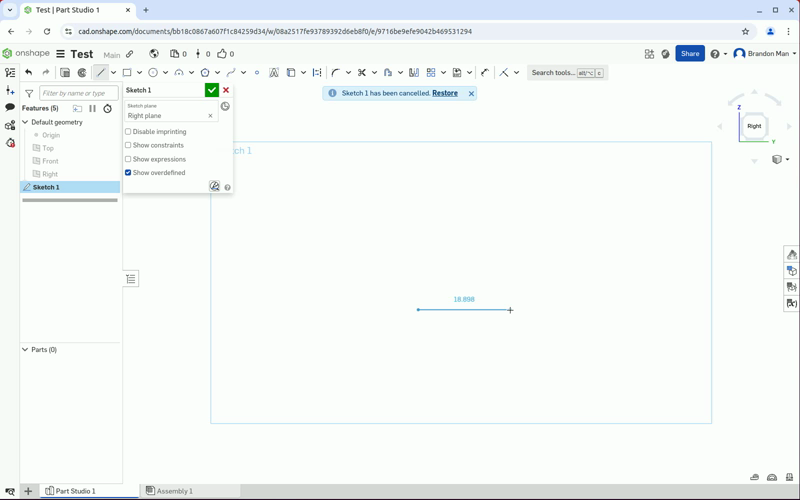
click(510, 309)
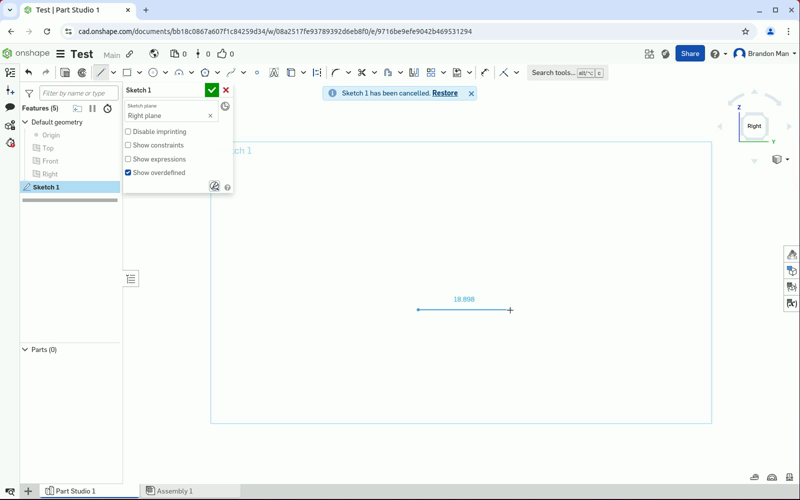
key_up(shift)
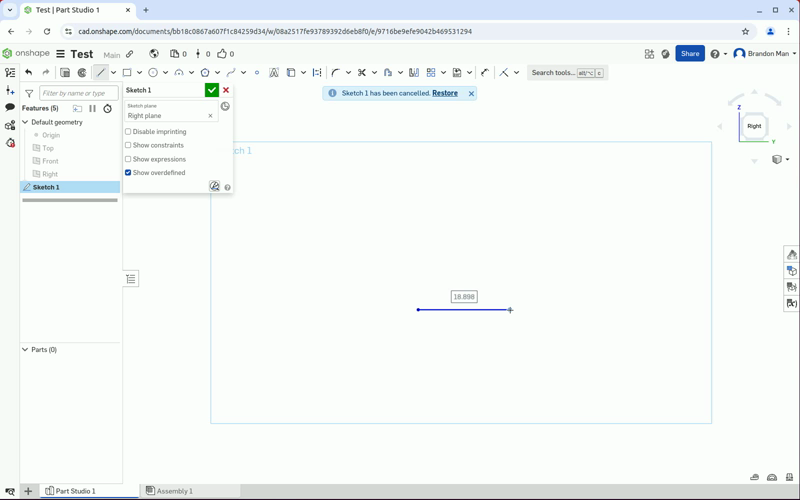
key_down(shift)
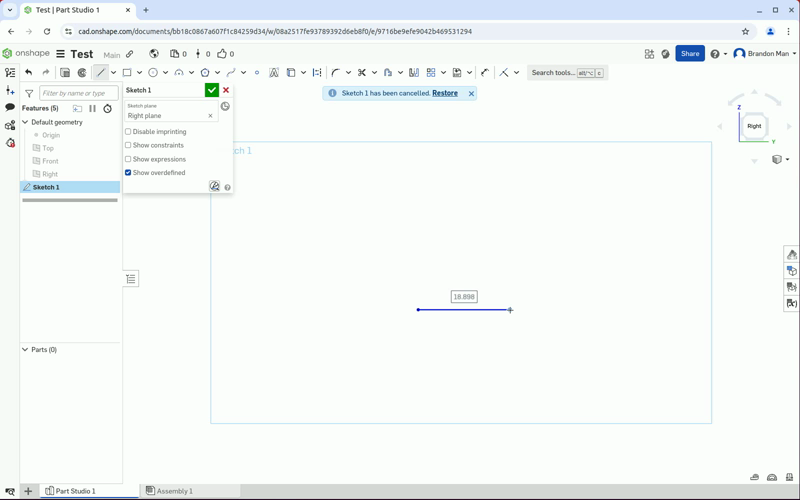
mouse_move(510, 242)
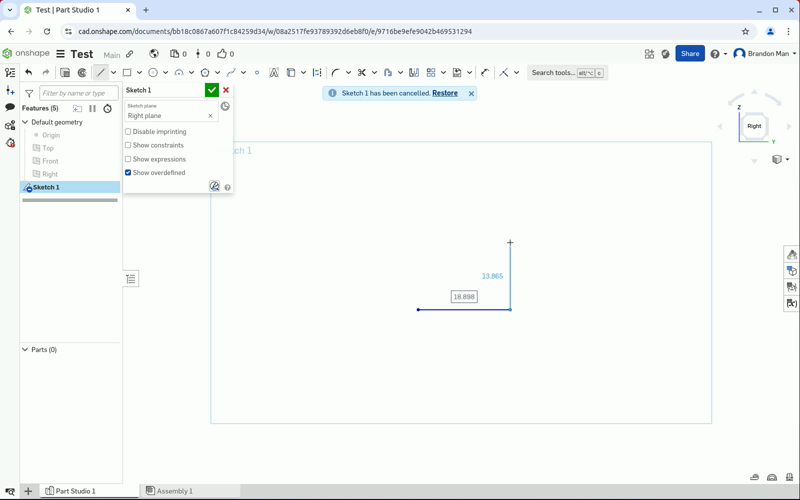
click(510, 242)
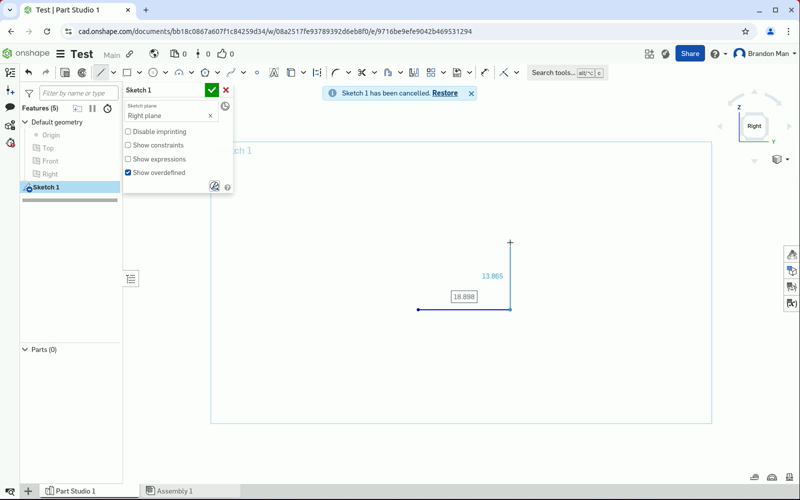
key_up(shift)
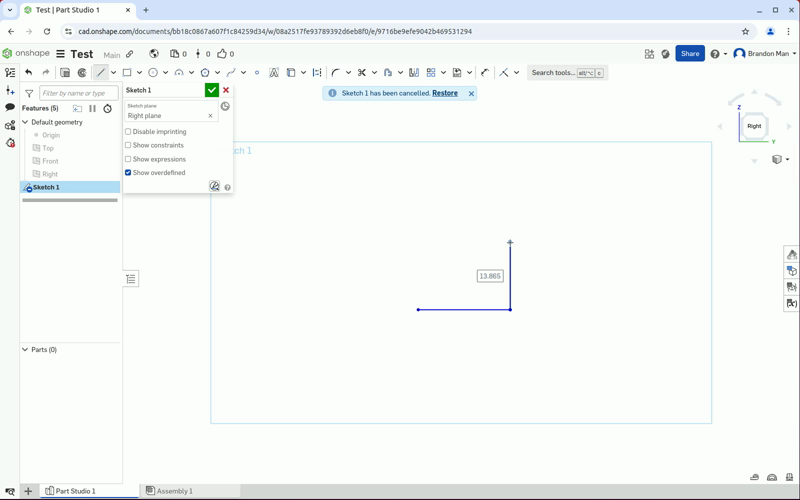
key_down(shift)
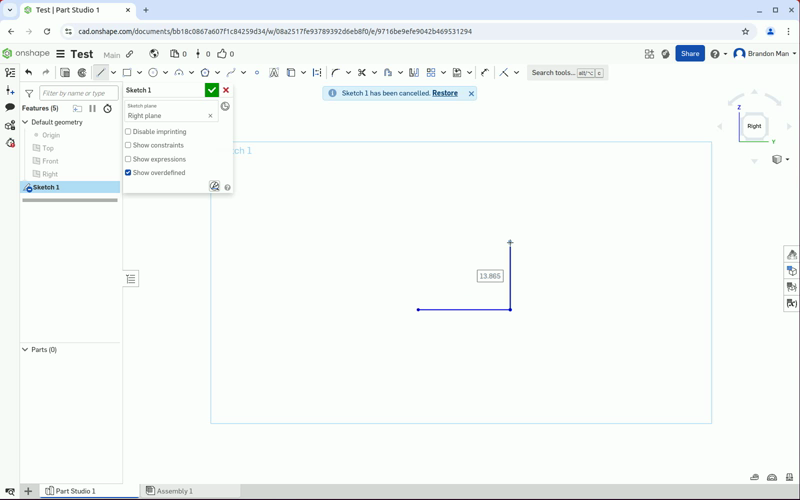
mouse_move(418, 242)
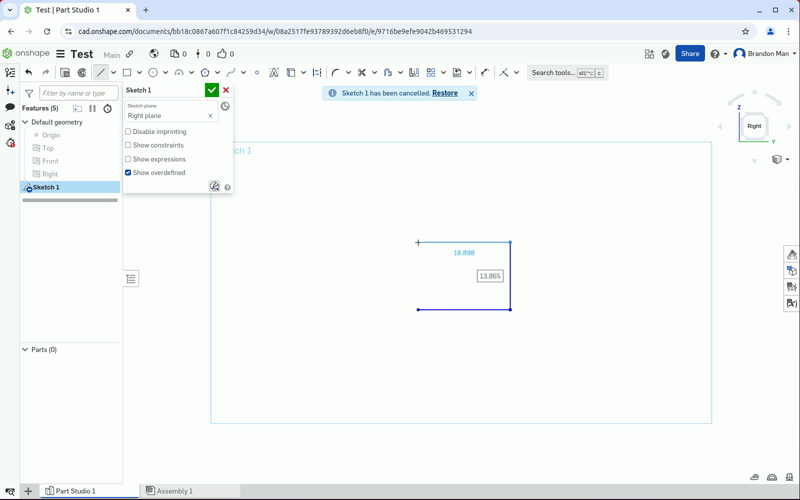
click(418, 242)
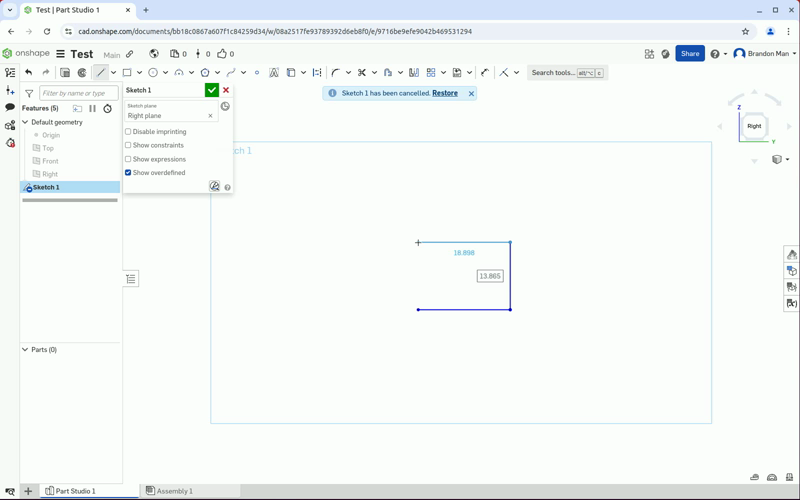
key_up(shift)
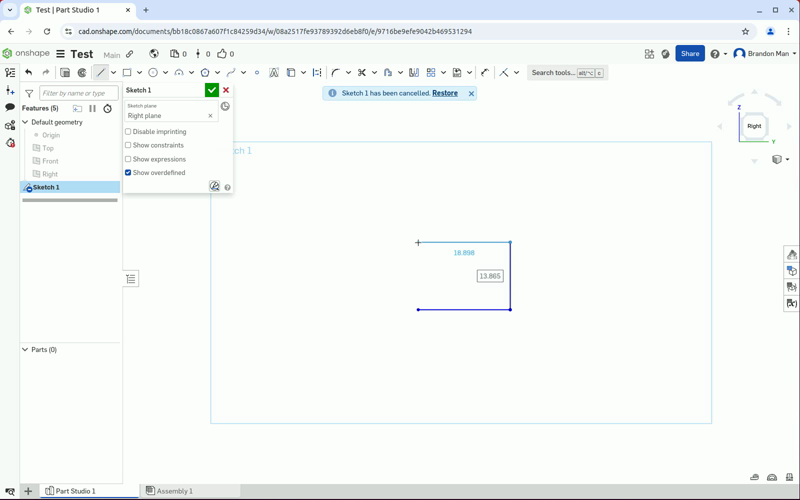
key_down(shift)
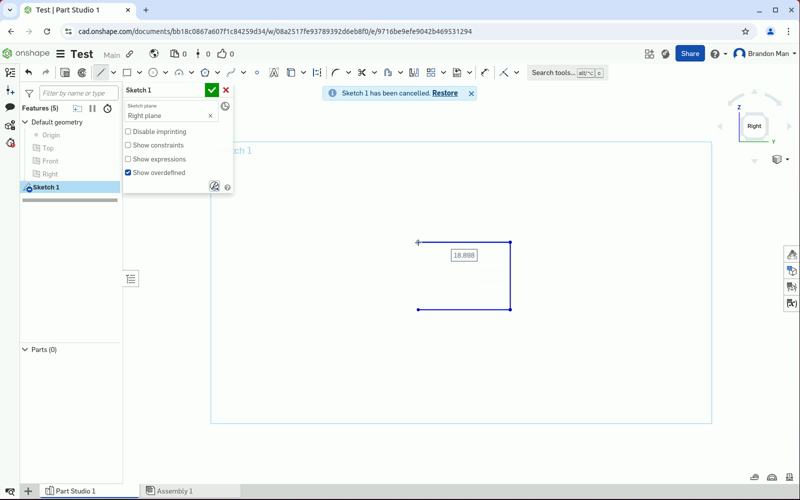
mouse_move(418, 309)
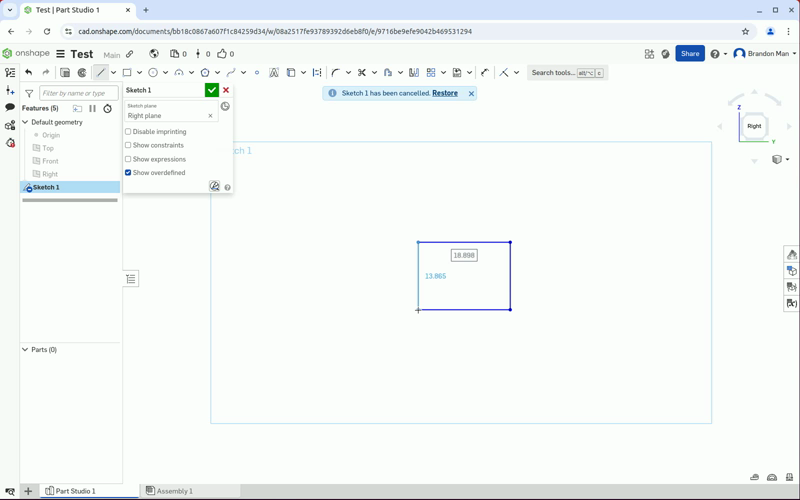
key_up(shift)
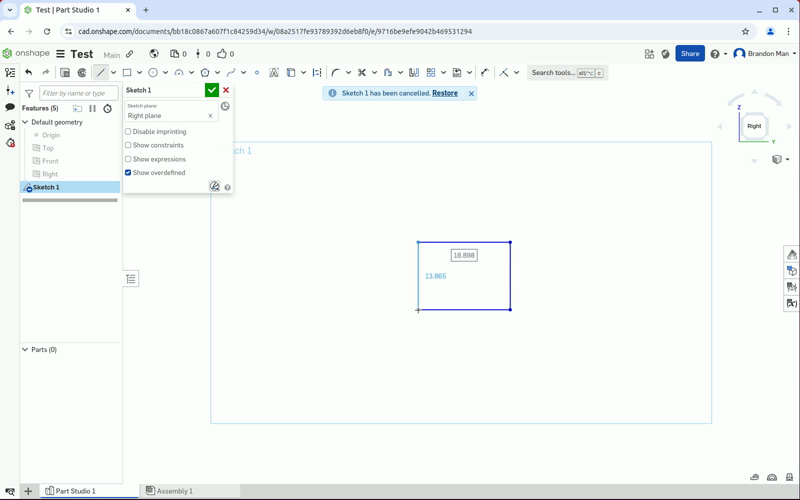
click(418, 309)
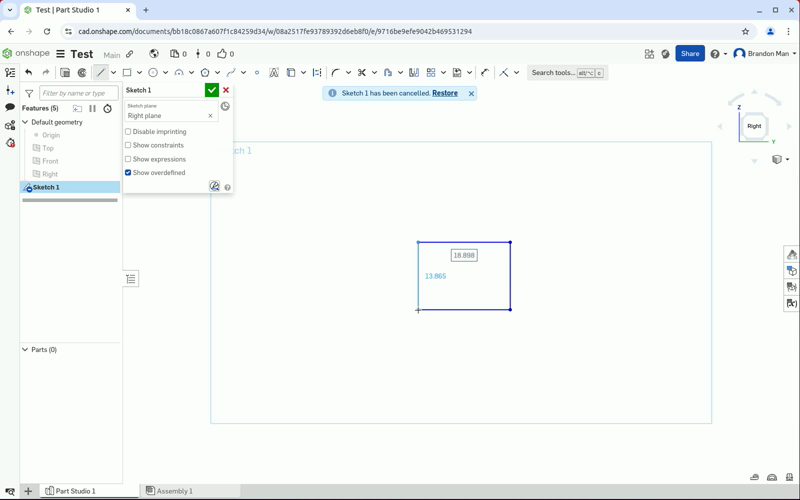
key(esc)
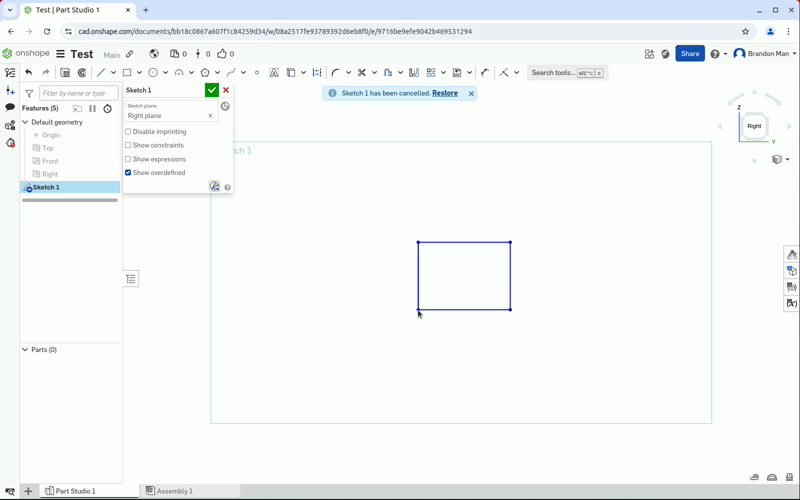
mouse_move(466, 269)
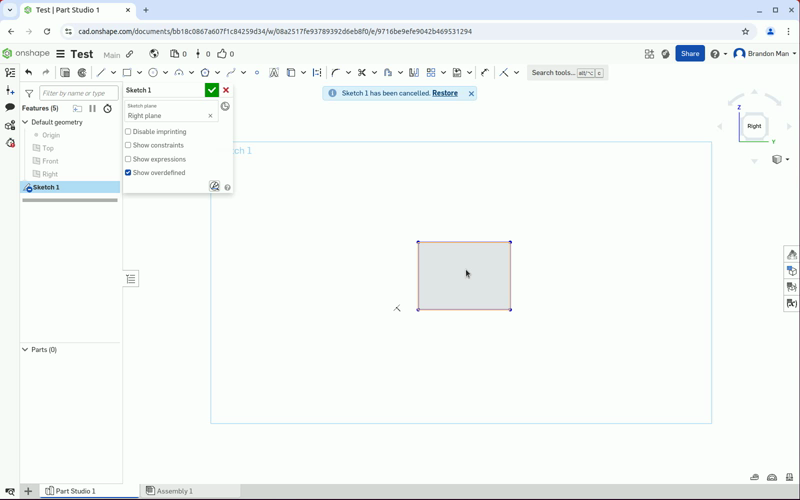
click(466, 269)
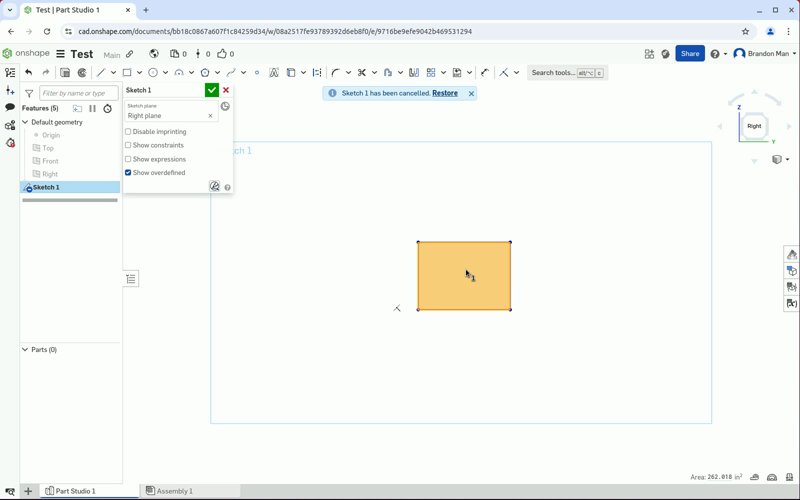
mouse_move(73, 352)
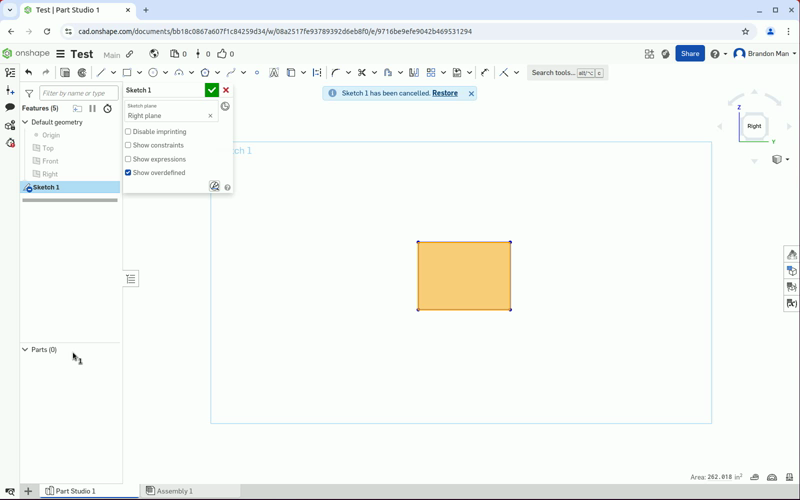
key(shift+y)
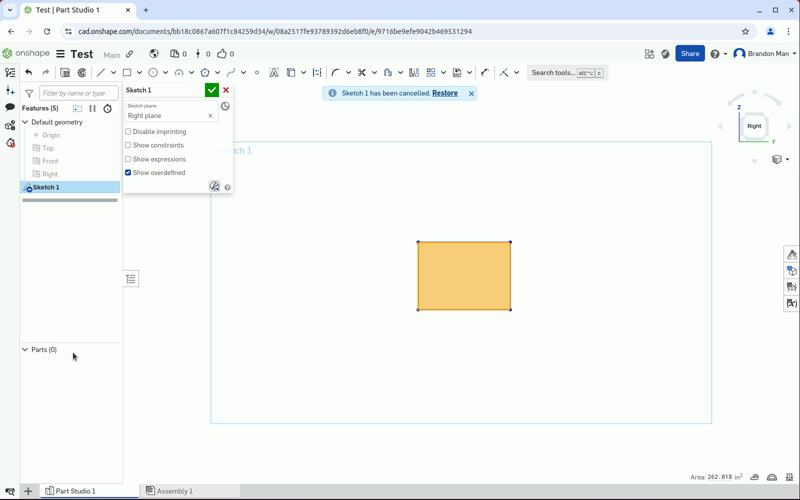
key(shift+e)
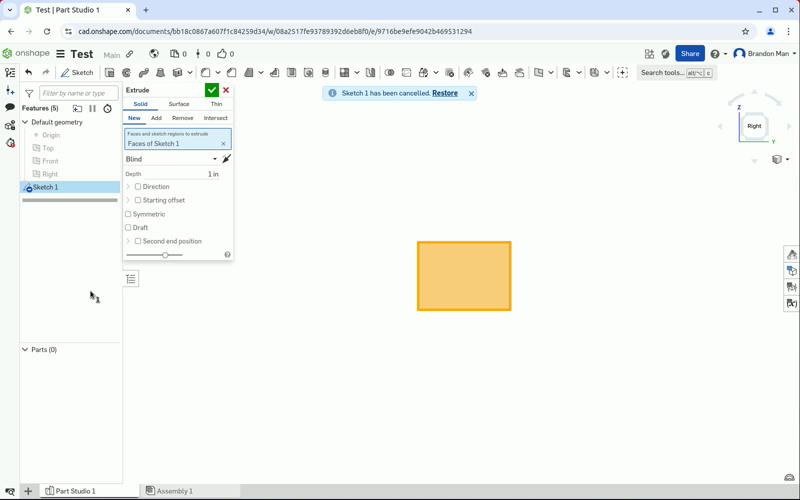
mouse_move(143, 106)
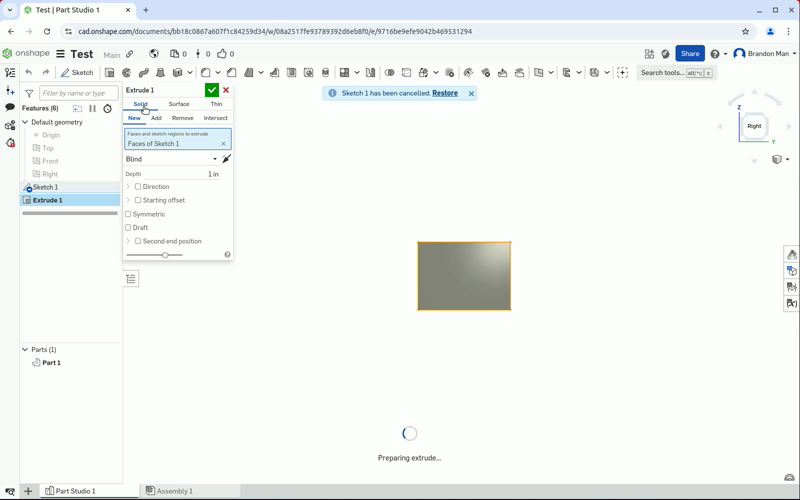
click(143, 106)
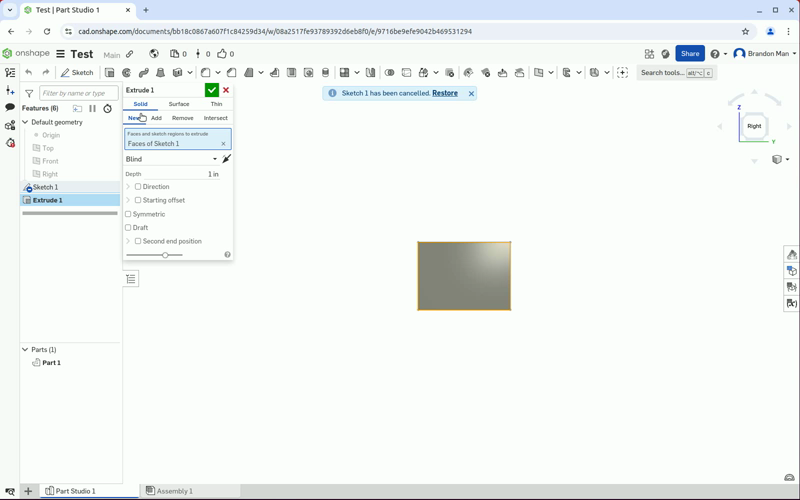
mouse_move(137, 120)
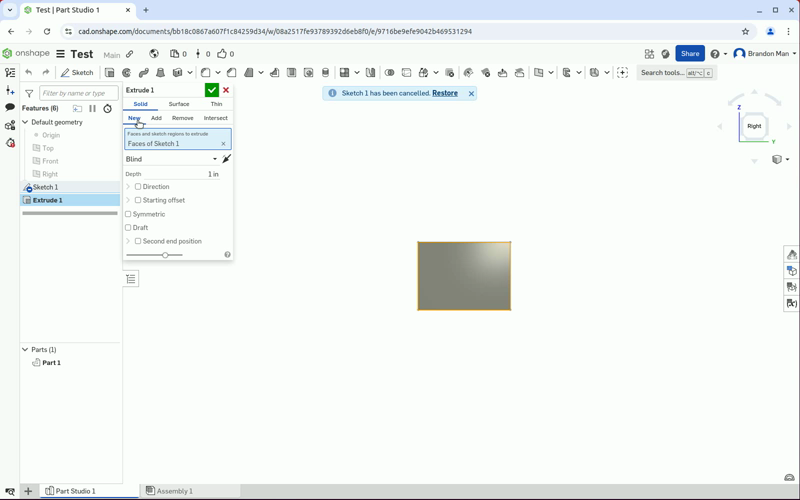
click(137, 120)
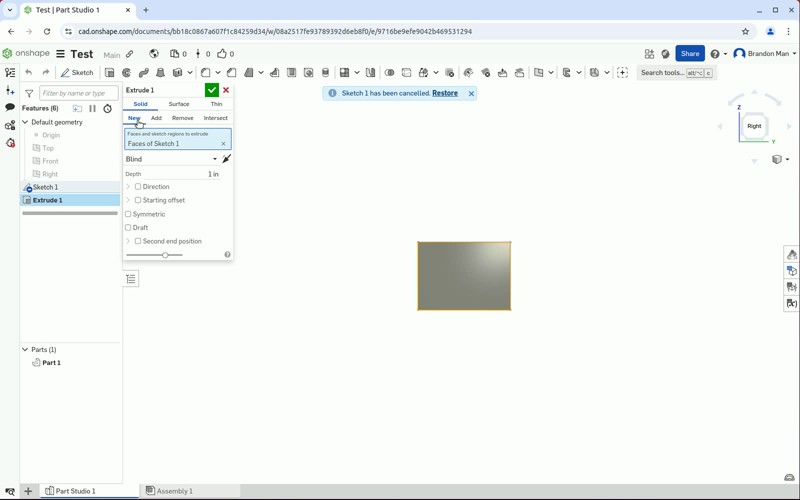
key(tab, 4)
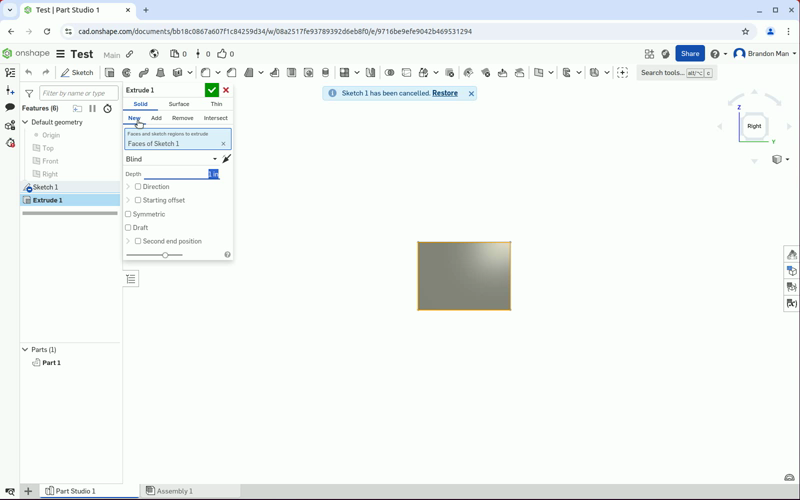
text(10.591)
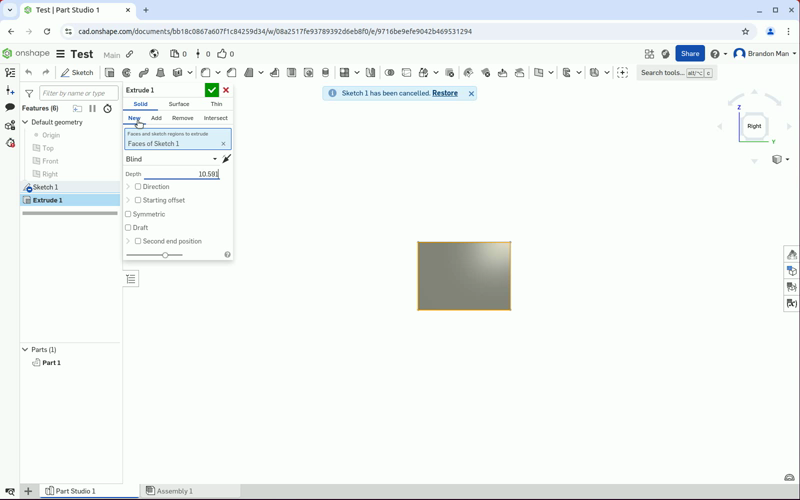
key(enter)
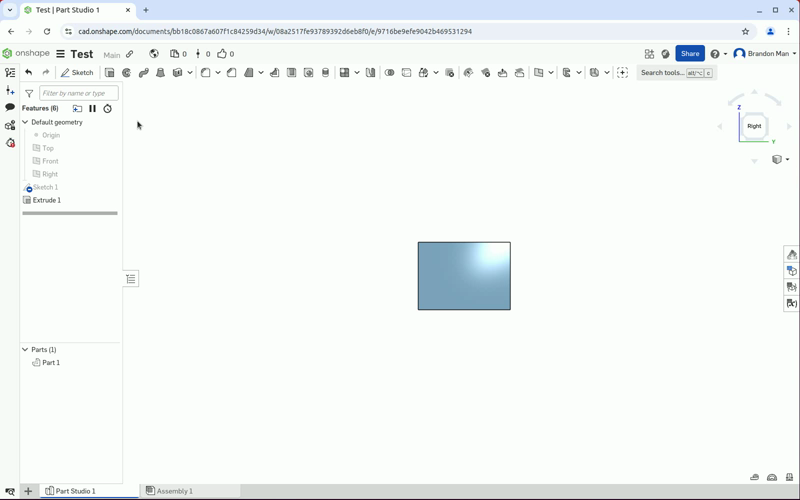
key(shift+h)
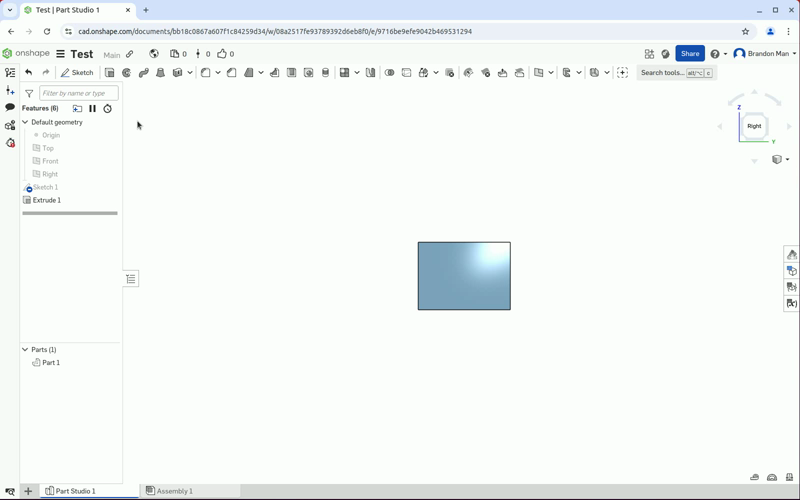
key(shift+h)
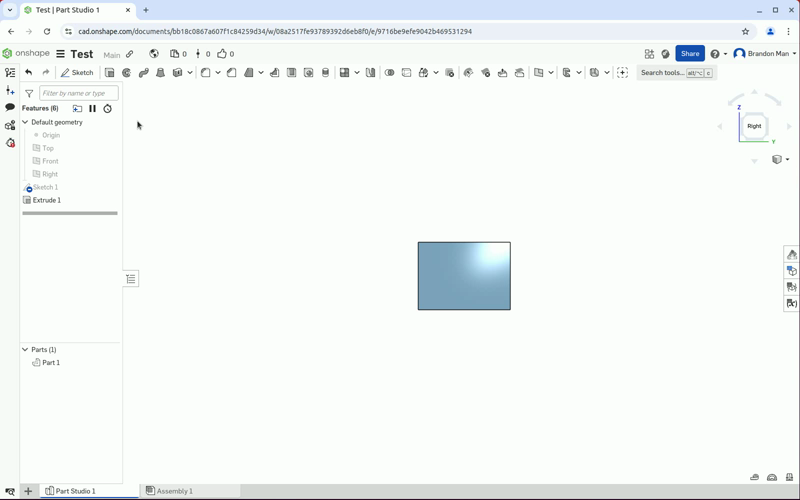
mouse_move(73, 189)
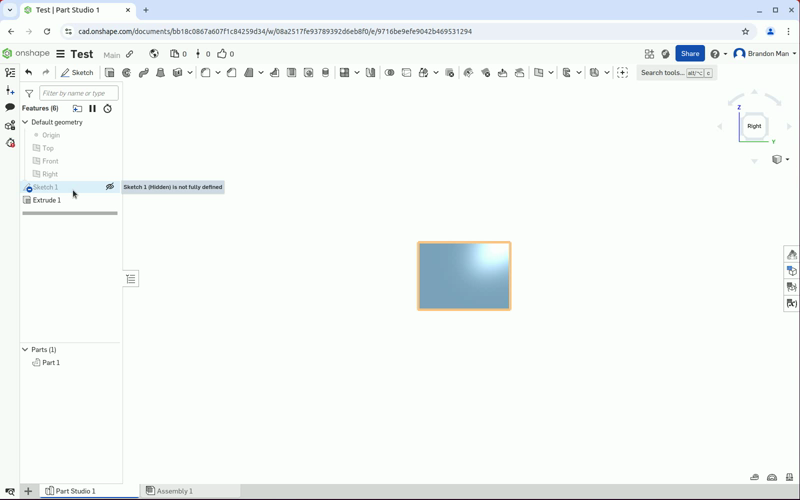
click(73, 189)
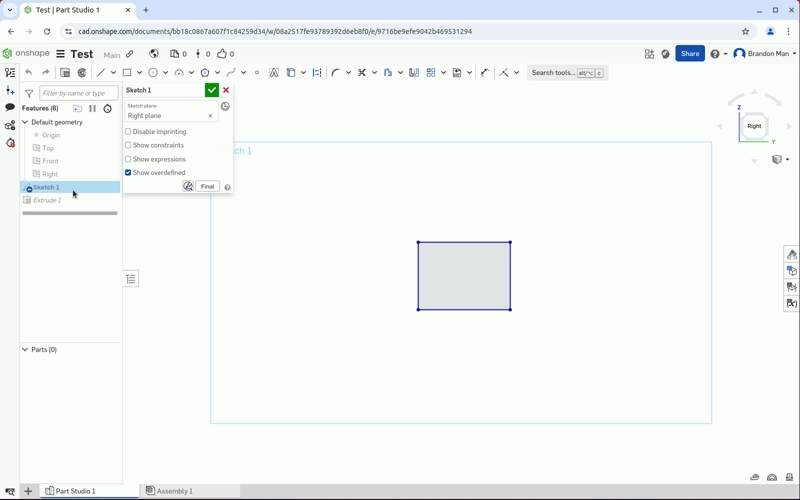
mouse_move(229, 92)
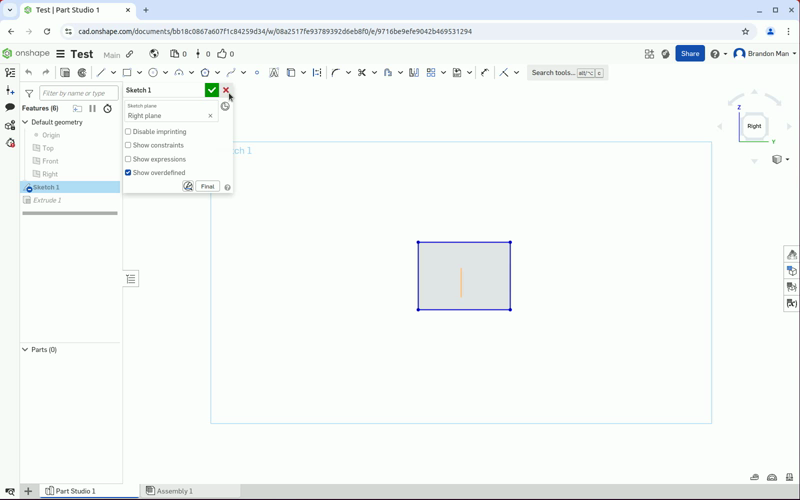
click(229, 92)
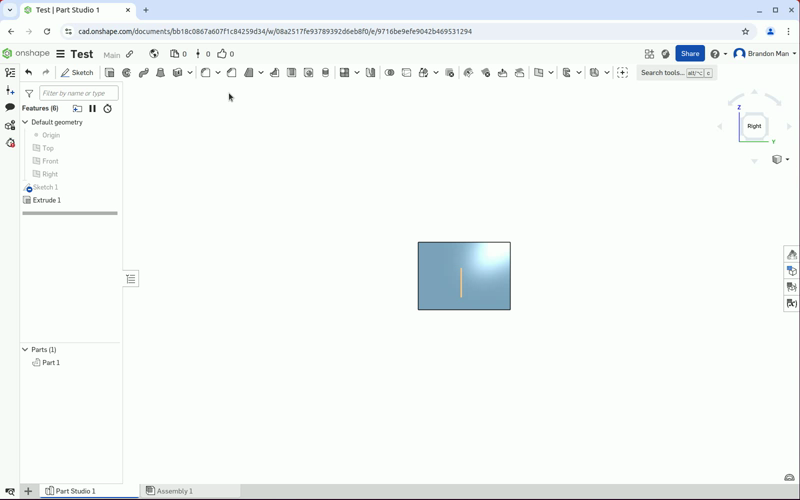
mouse_move(541, 75)
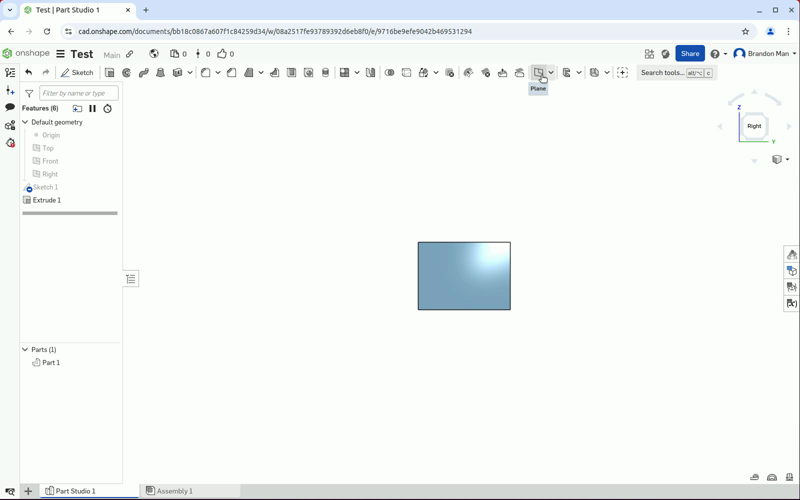
click(541, 75)
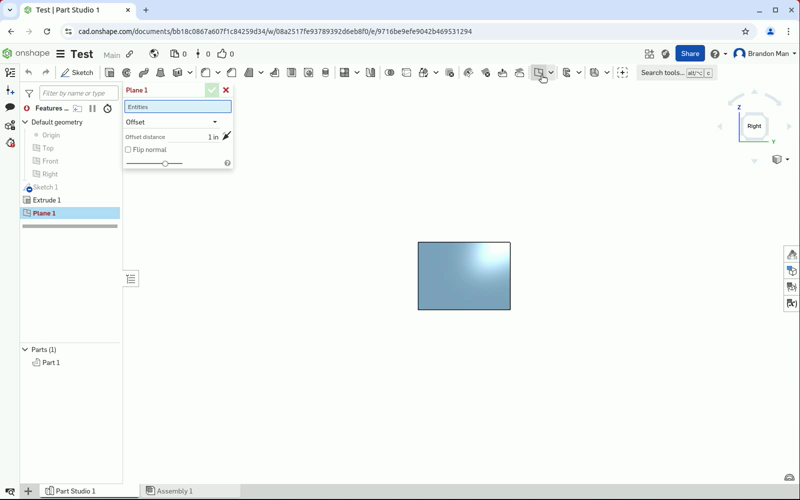
mouse_move(73, 176)
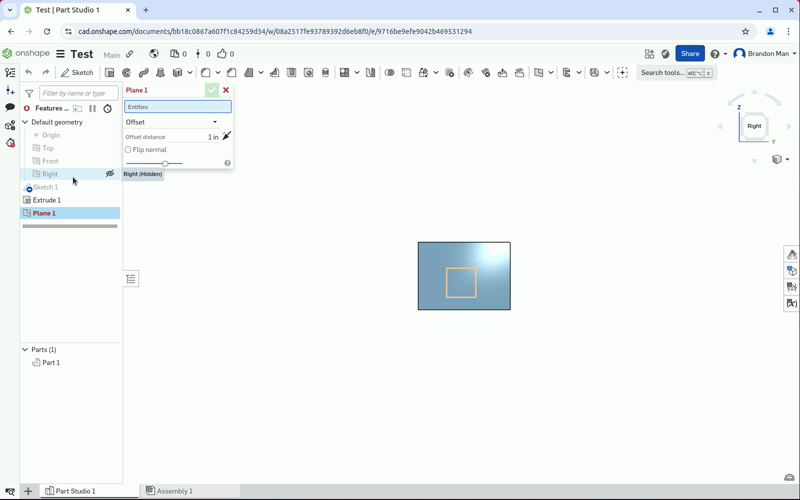
click(73, 176)
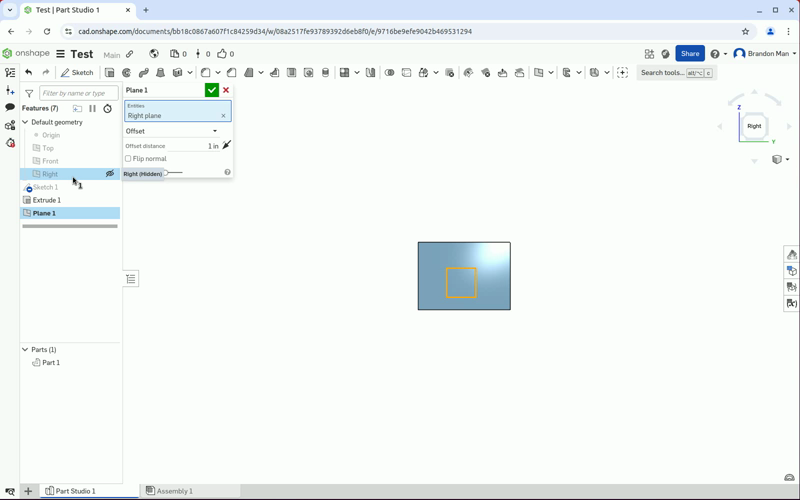
key(tab, 2)
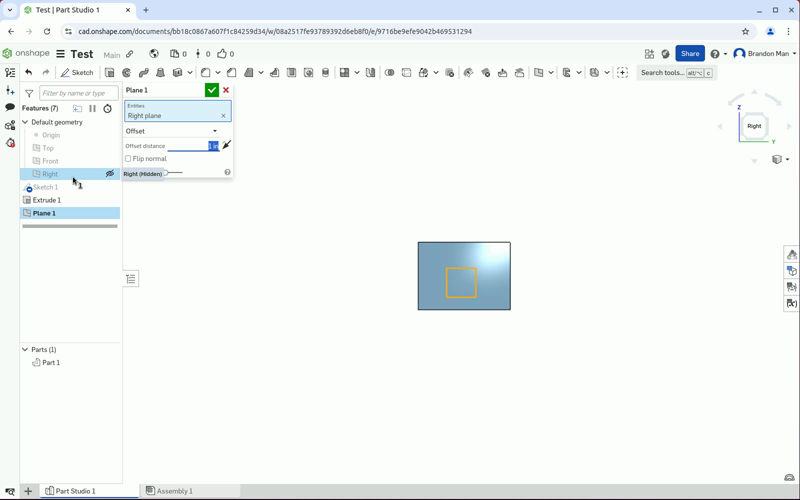
text(10.599)
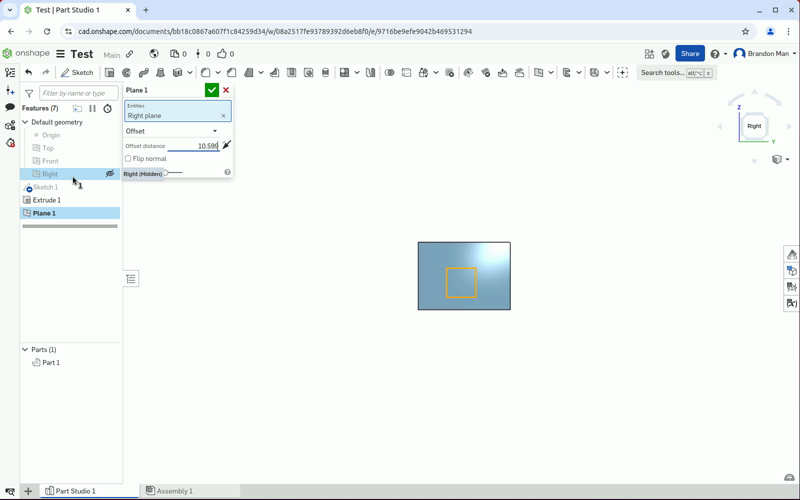
key(enter, 2)
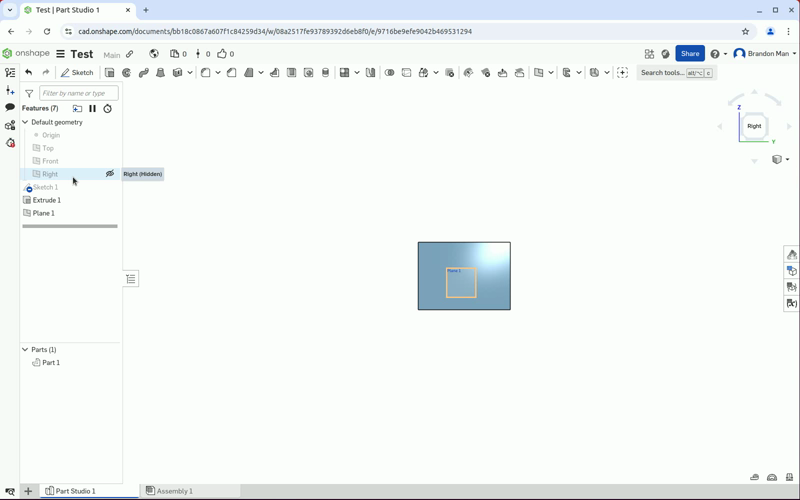
key(shift+s)
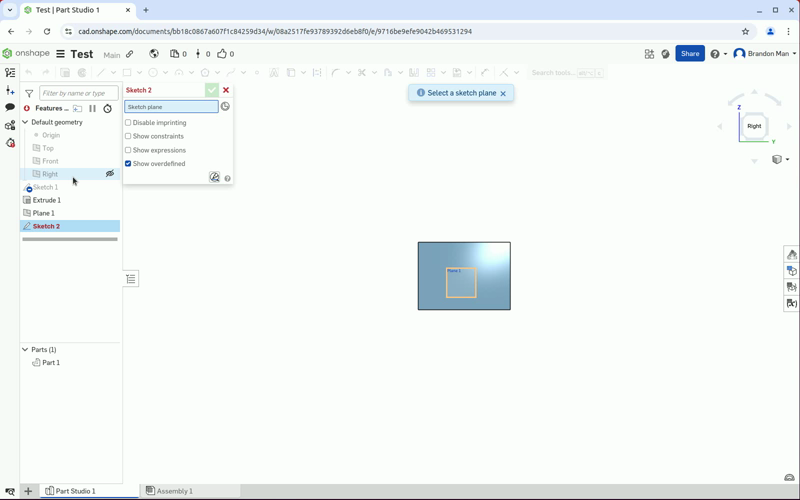
mouse_move(73, 215)
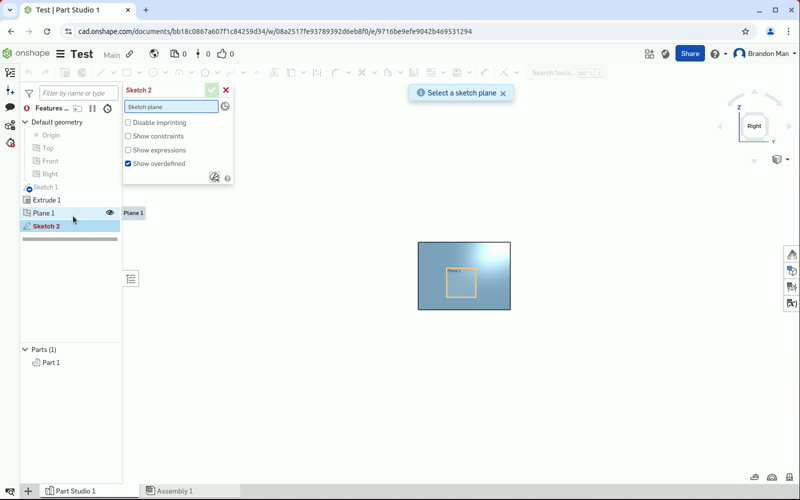
click(73, 215)
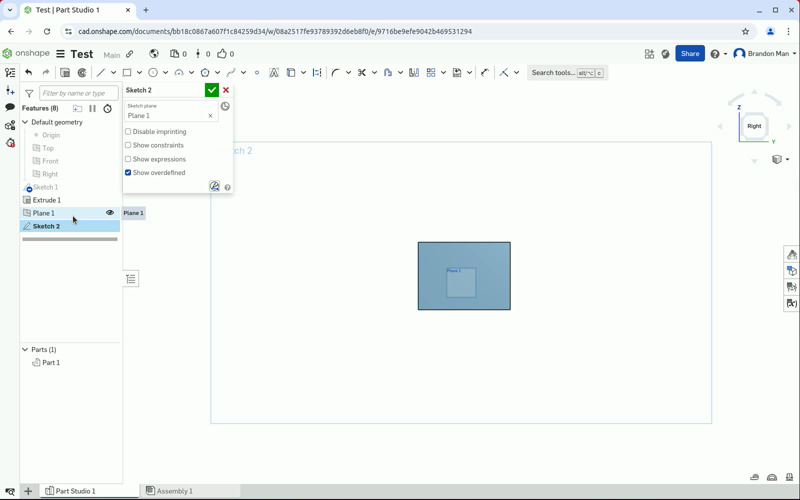
mouse_move(73, 352)
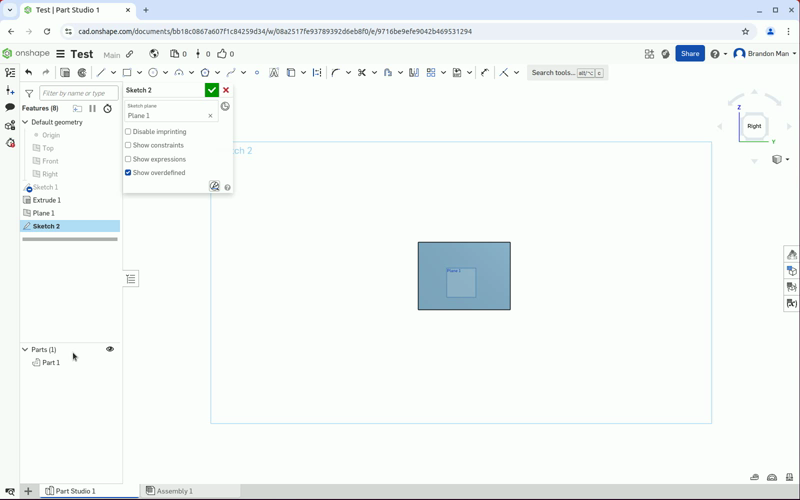
key(y)
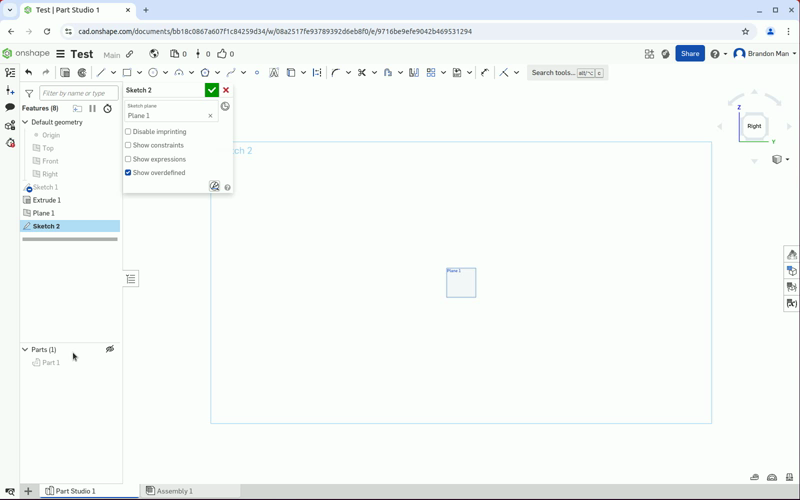
key(c)
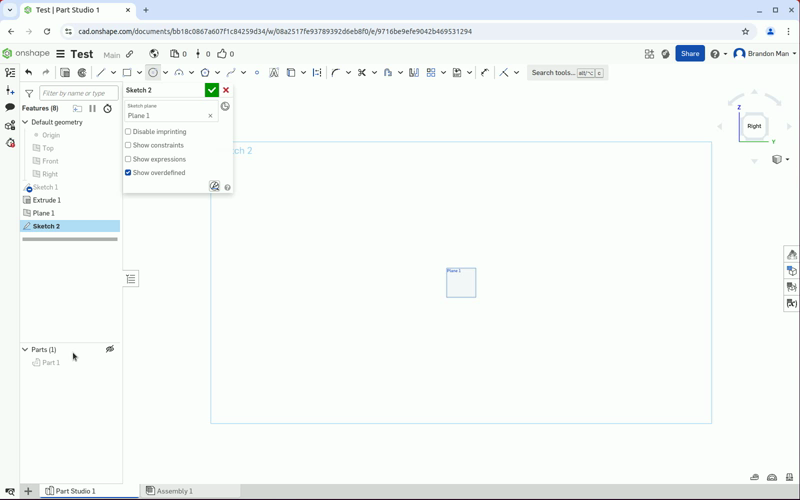
key_down(shift)
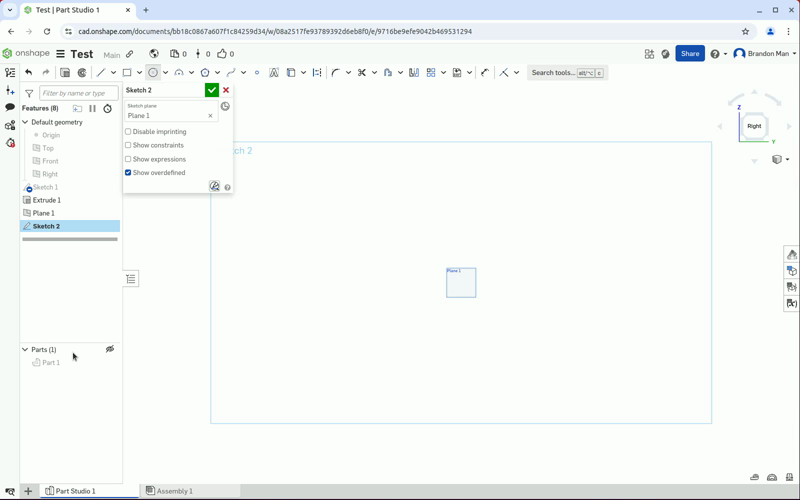
mouse_move(466, 276)
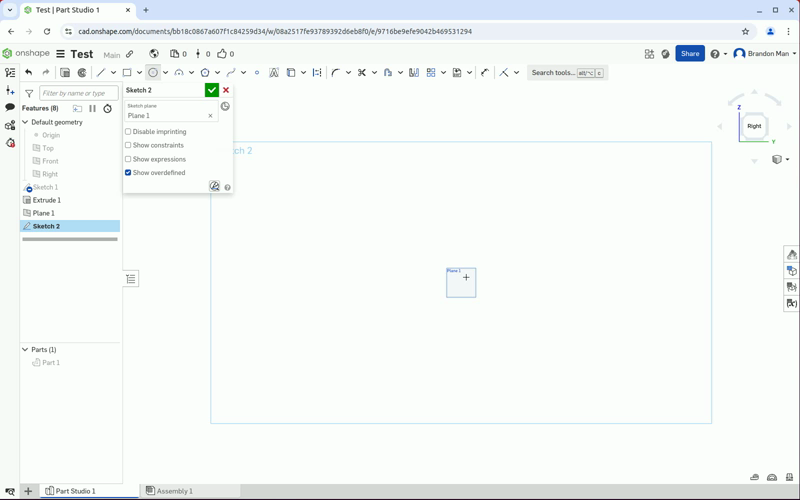
click(466, 276)
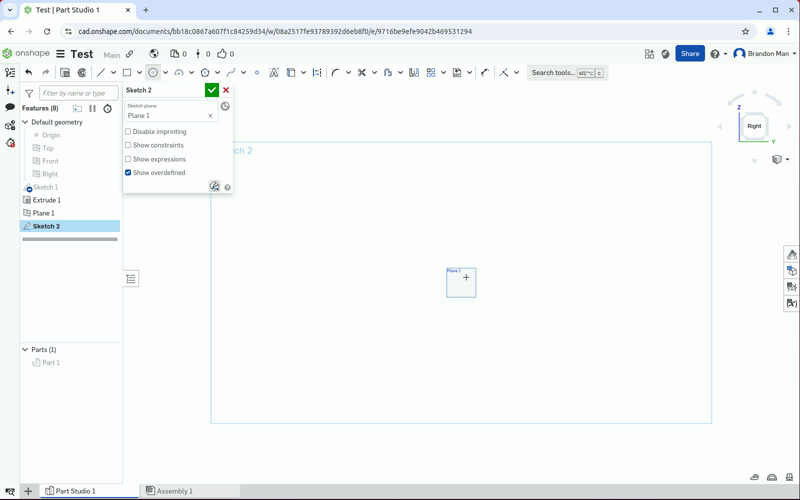
key_up(shift)
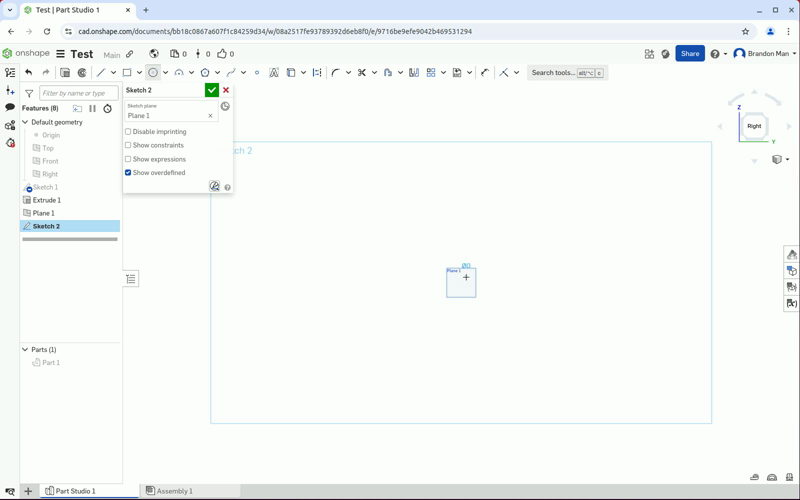
mouse_move(480, 276)
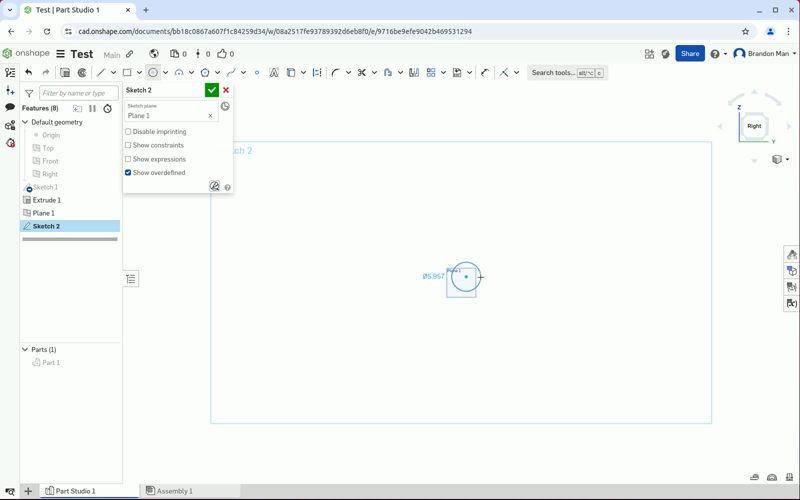
click(480, 276)
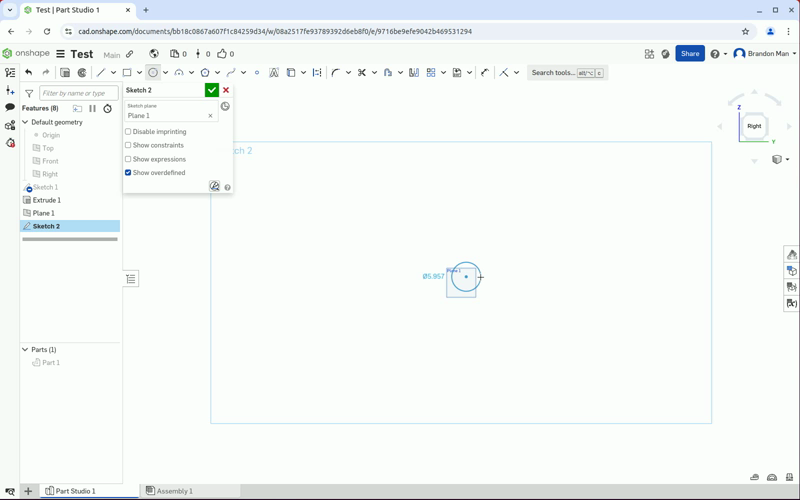
key(esc)
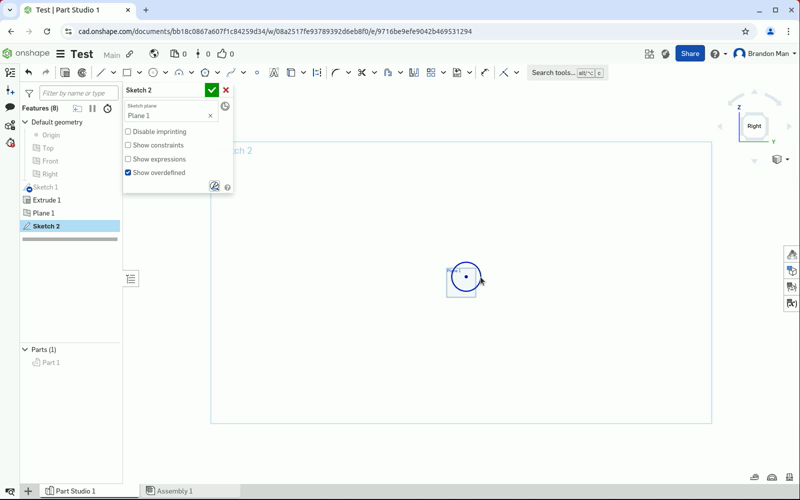
mouse_move(455, 282)
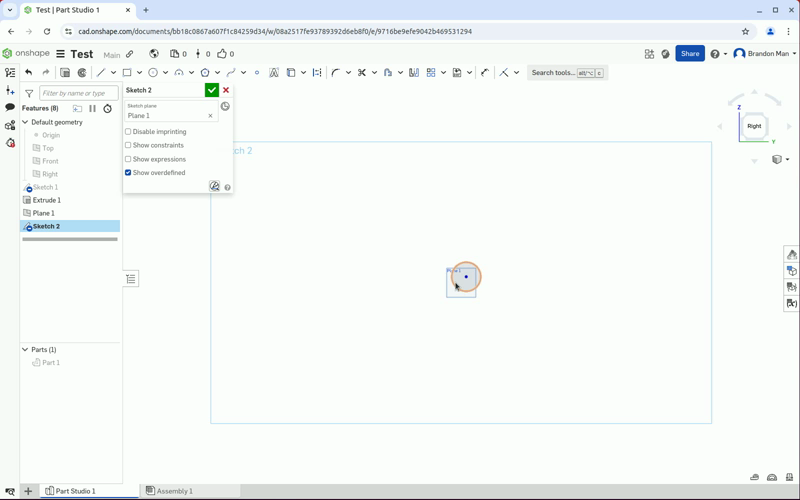
scroll(6)
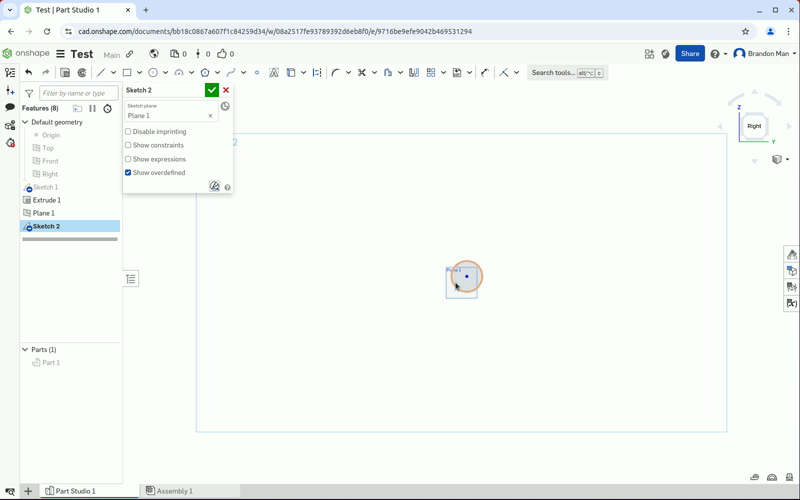
scroll(6)
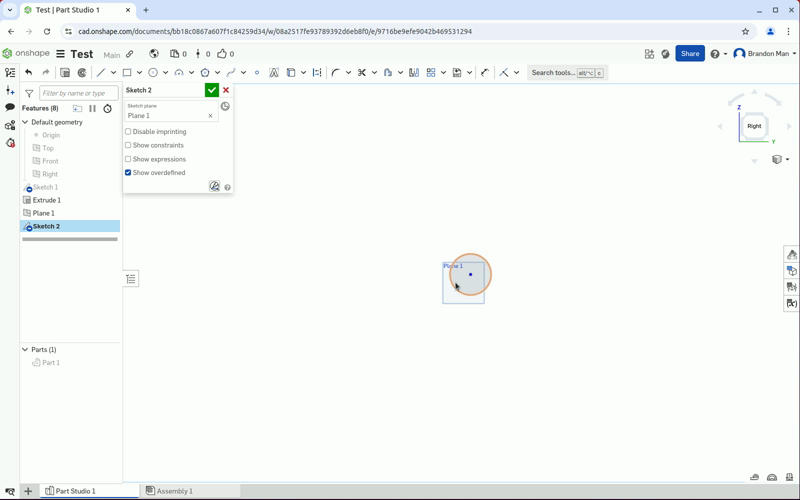
scroll(6)
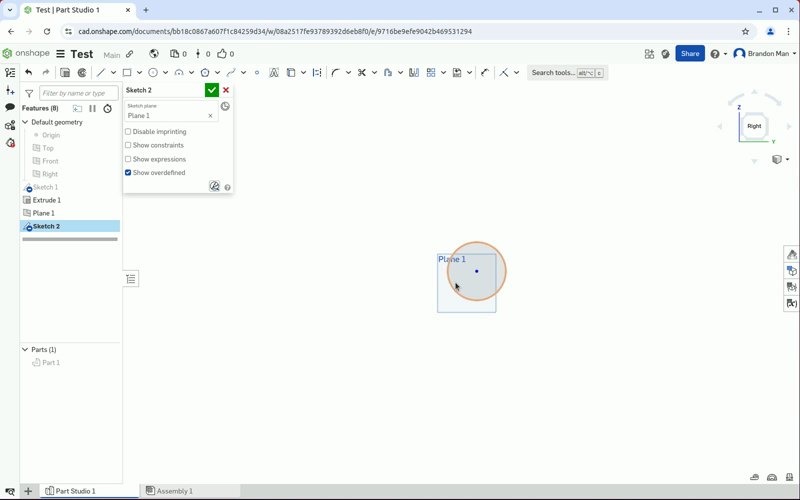
scroll(6)
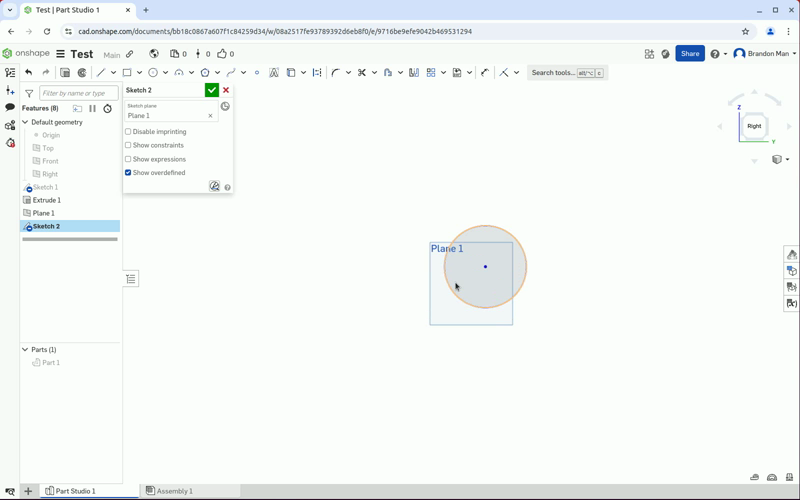
scroll(6)
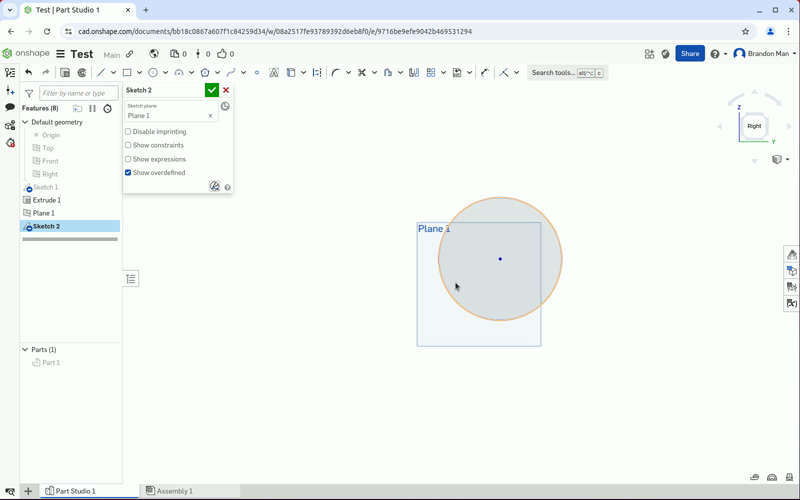
scroll(6)
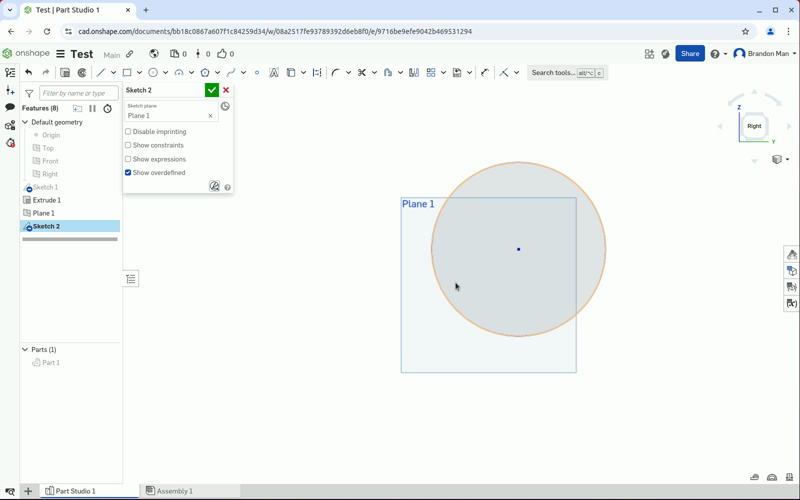
scroll(6)
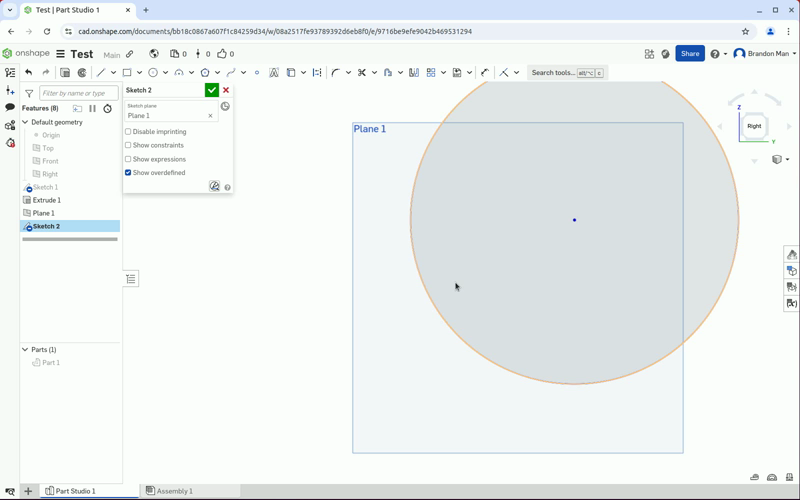
click(455, 282)
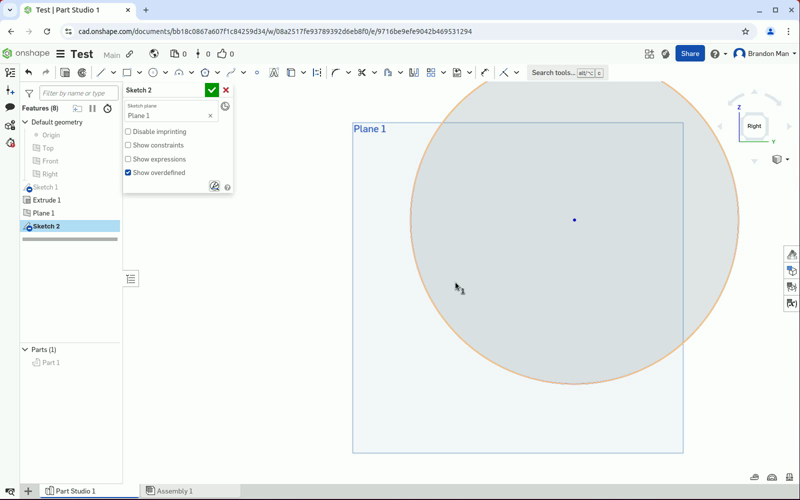
scroll(-6)
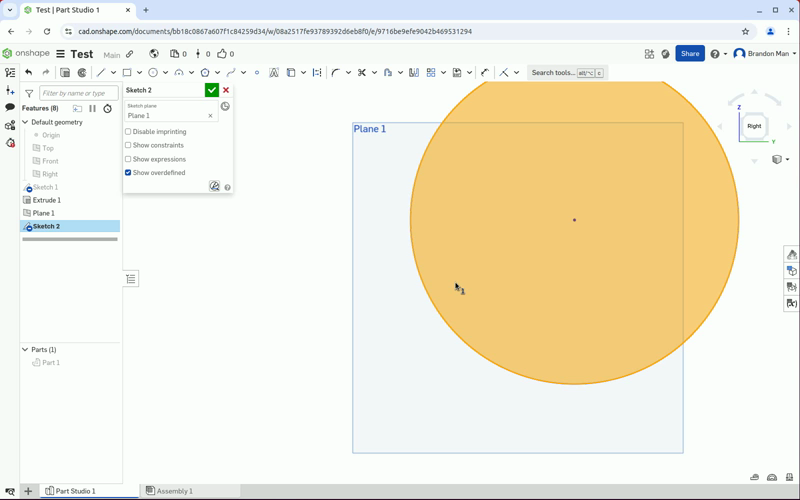
scroll(-6)
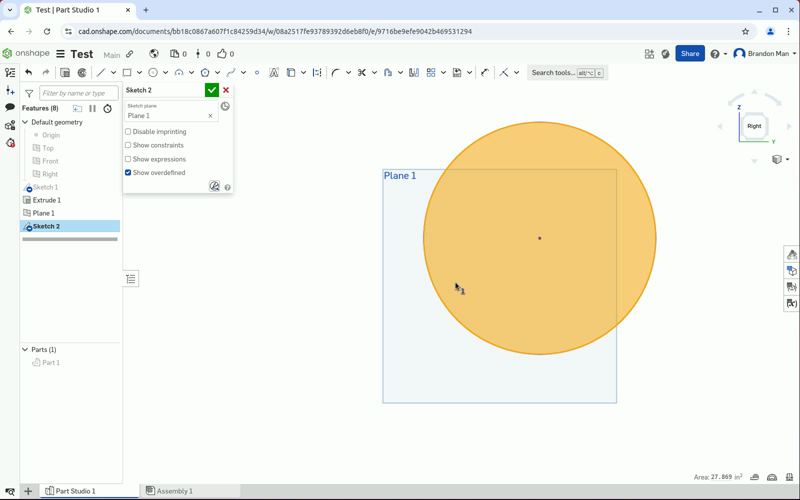
scroll(-6)
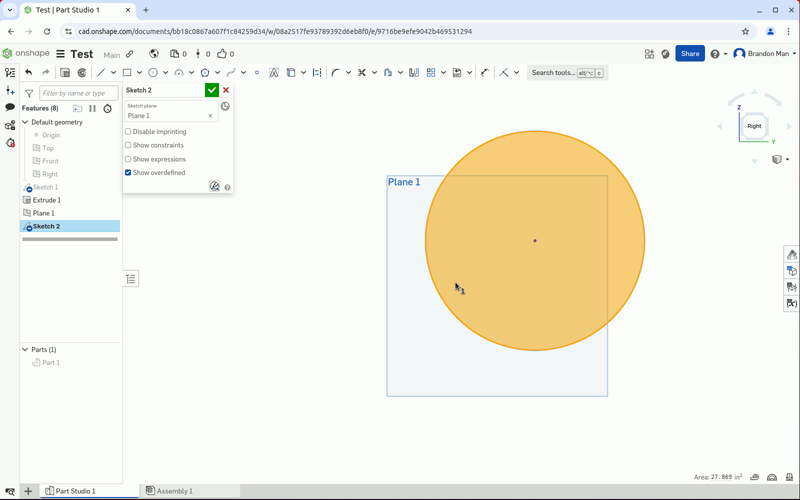
scroll(-6)
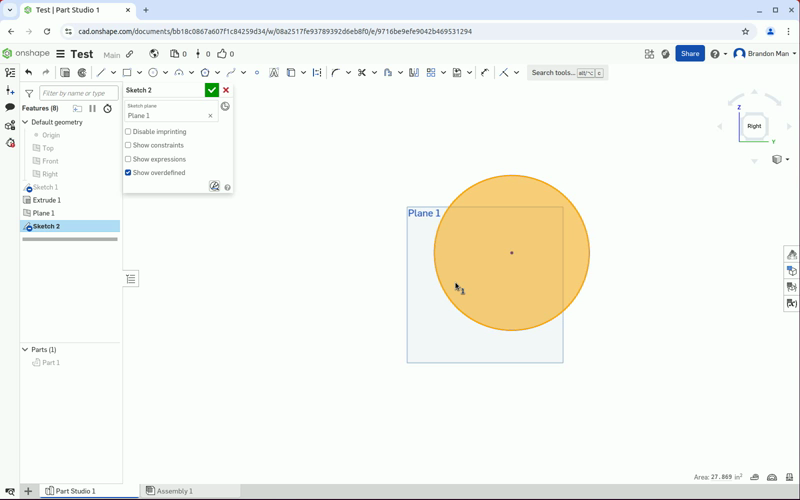
scroll(-6)
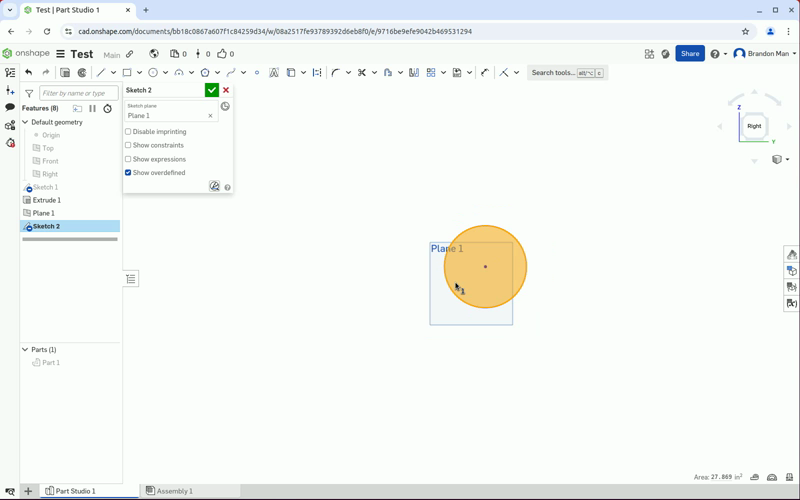
scroll(-6)
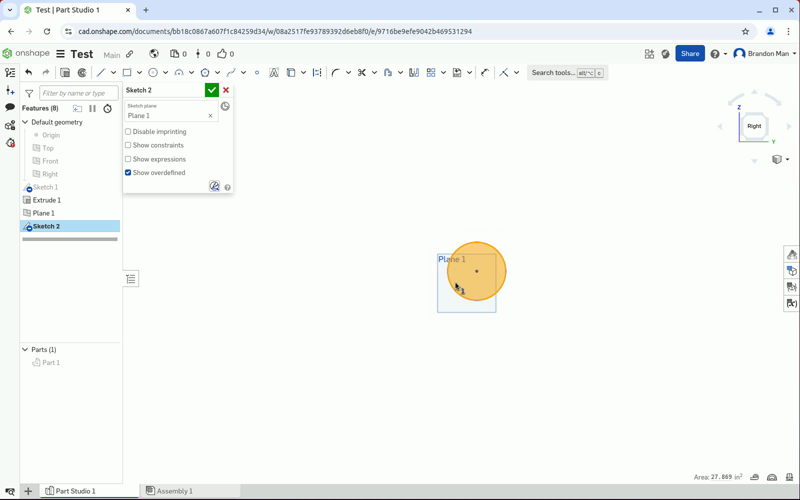
scroll(-6)
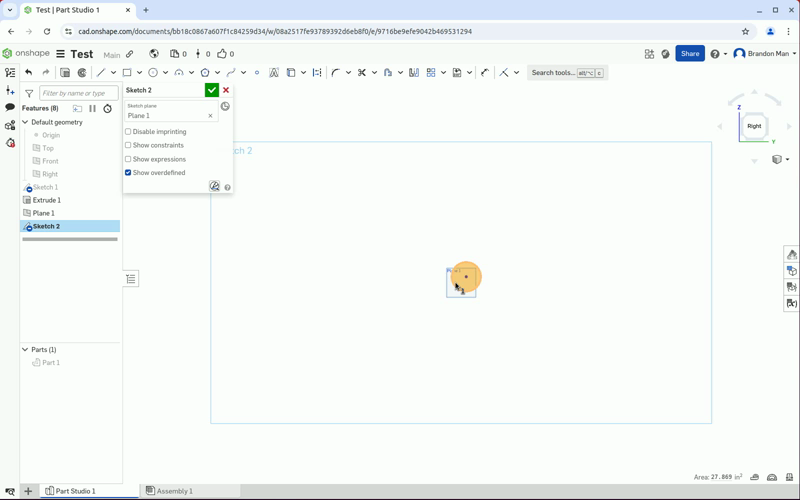
mouse_move(73, 352)
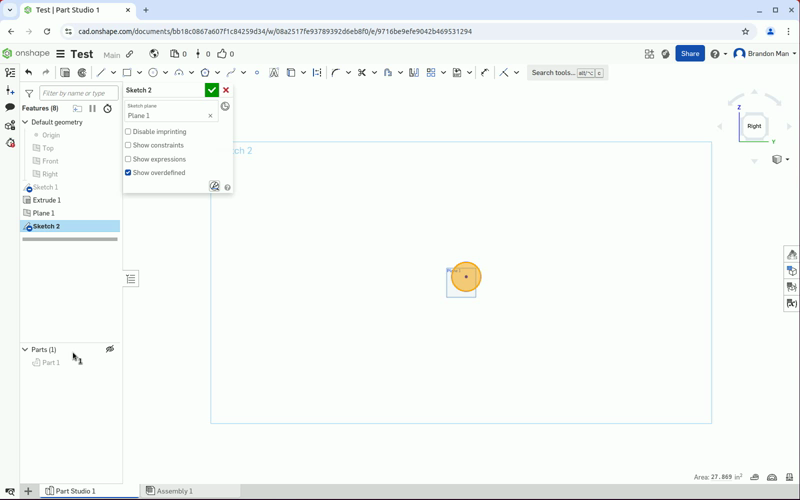
key(shift+y)
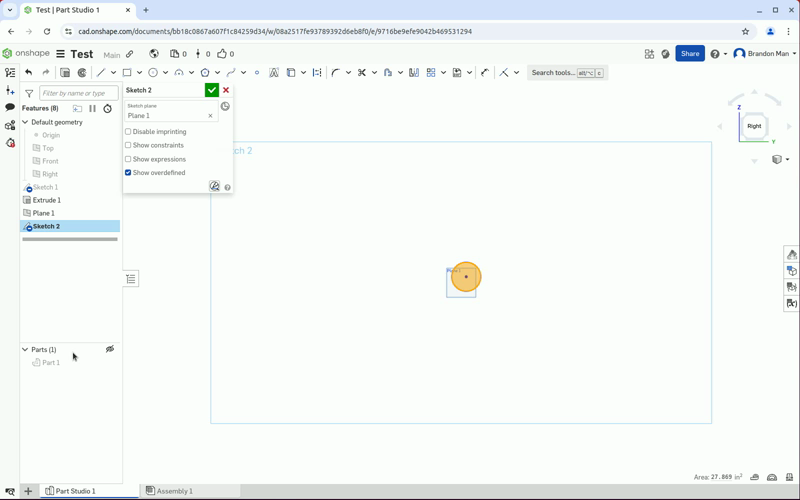
key(shift+e)
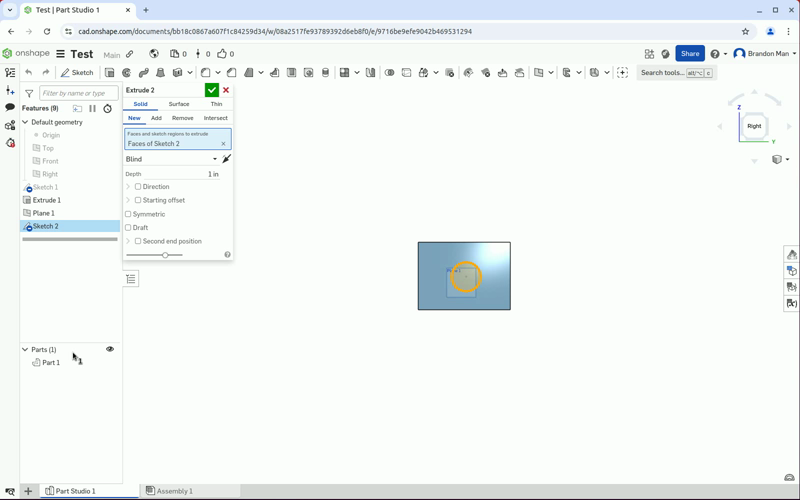
mouse_move(143, 106)
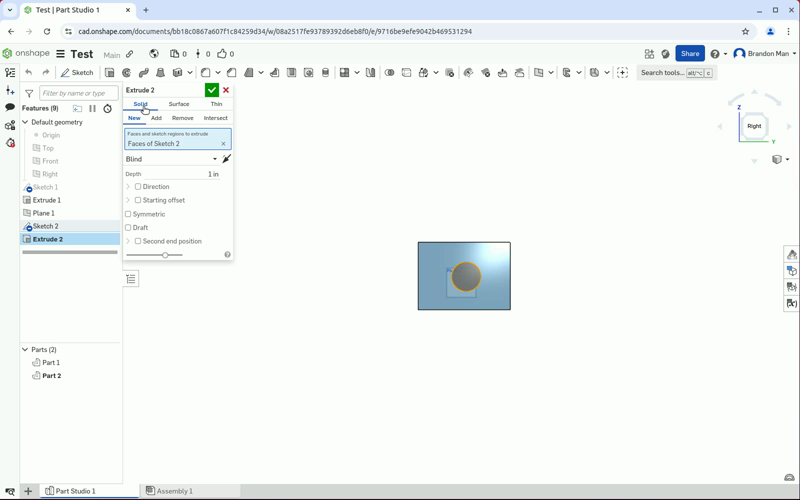
click(143, 106)
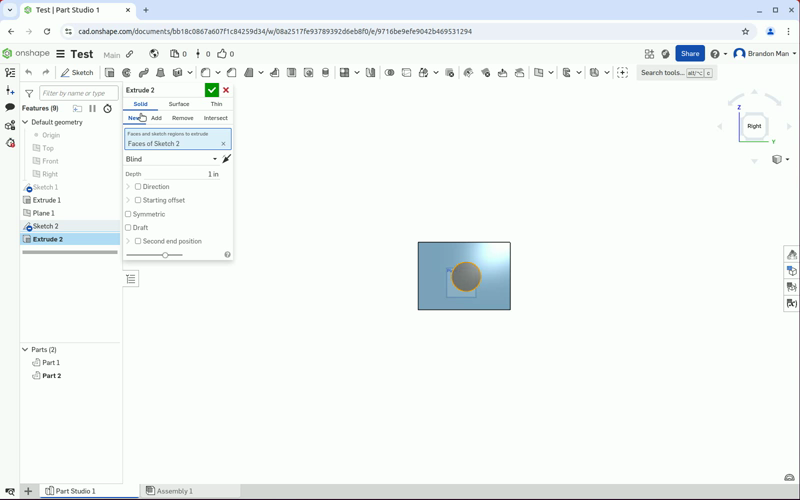
mouse_move(137, 120)
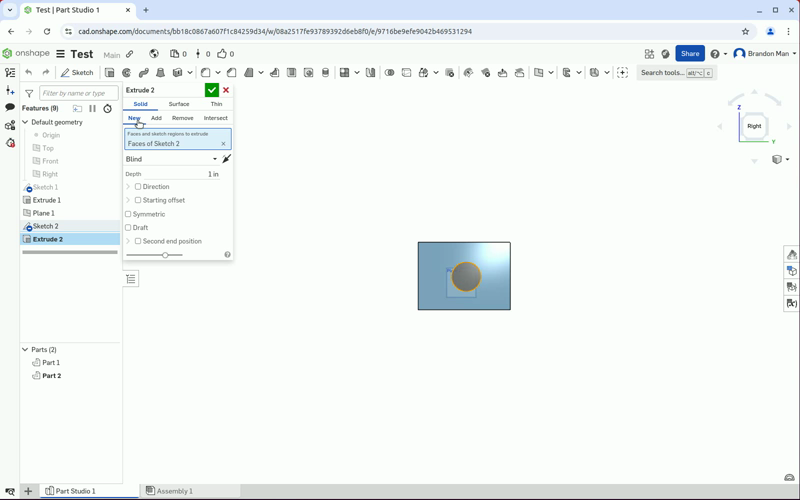
click(137, 120)
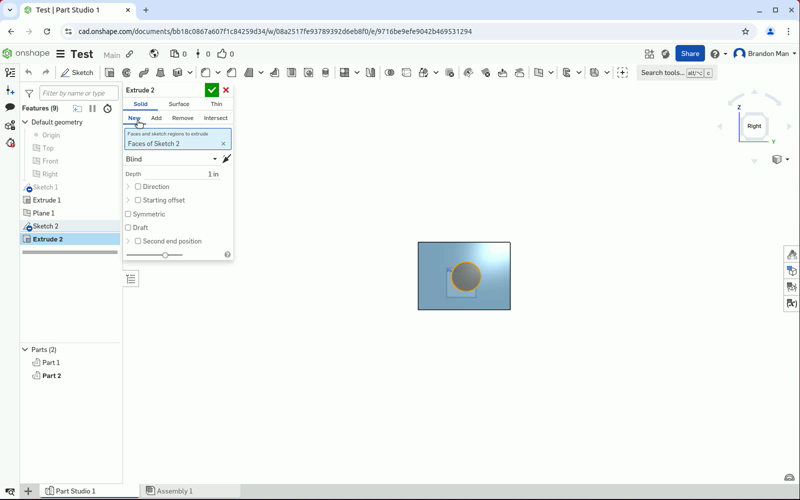
key(tab, 4)
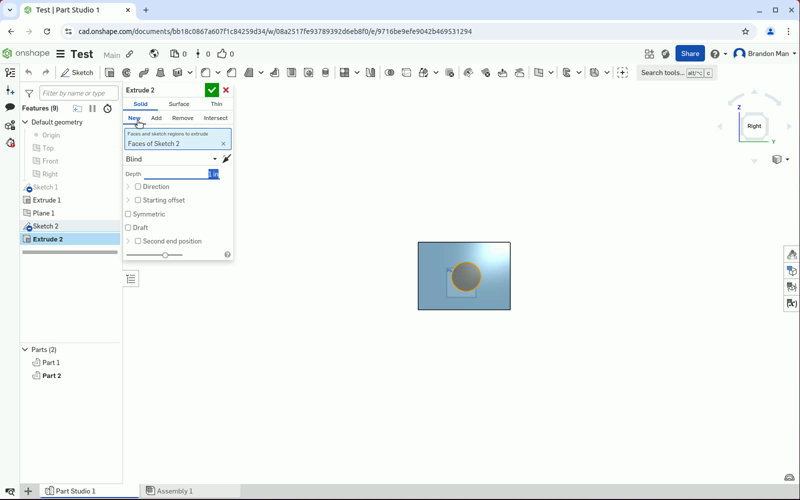
text(12.517)
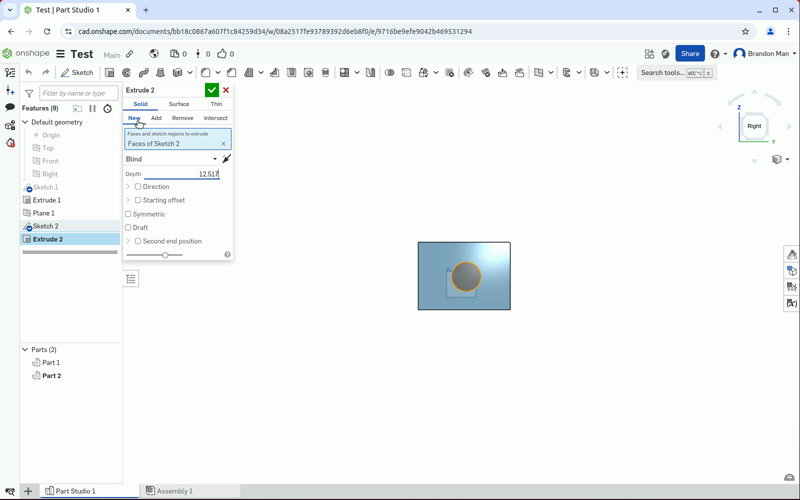
key(enter)
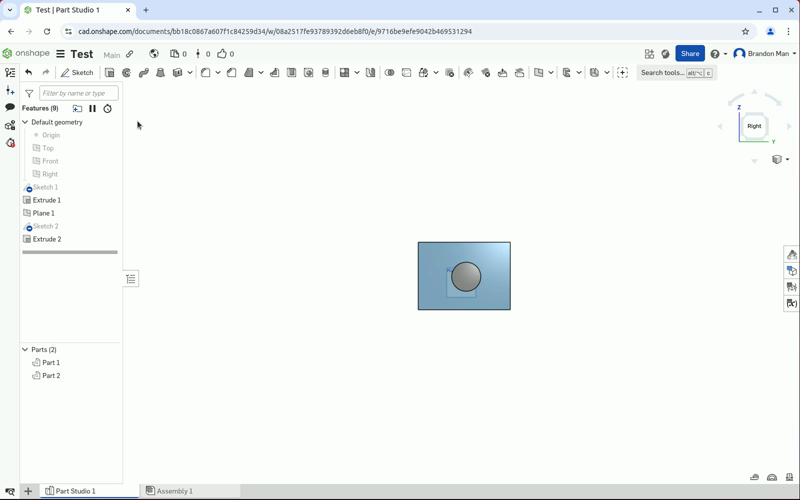
key(shift+h)
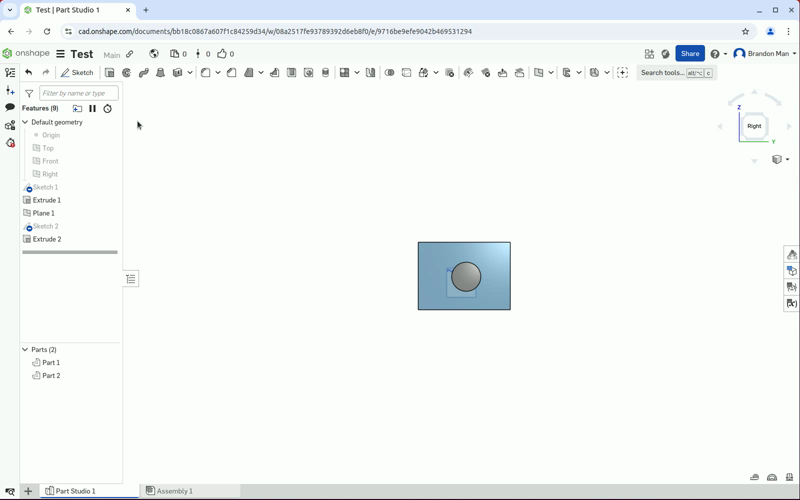
key(shift+h)
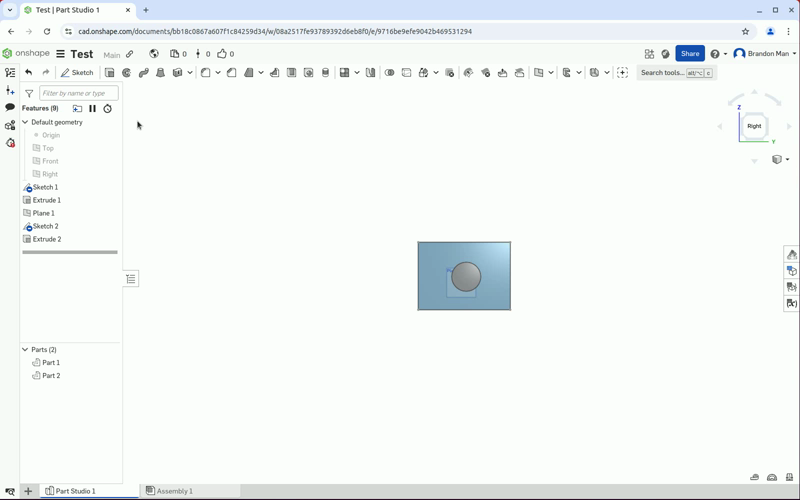
key(shift+7)
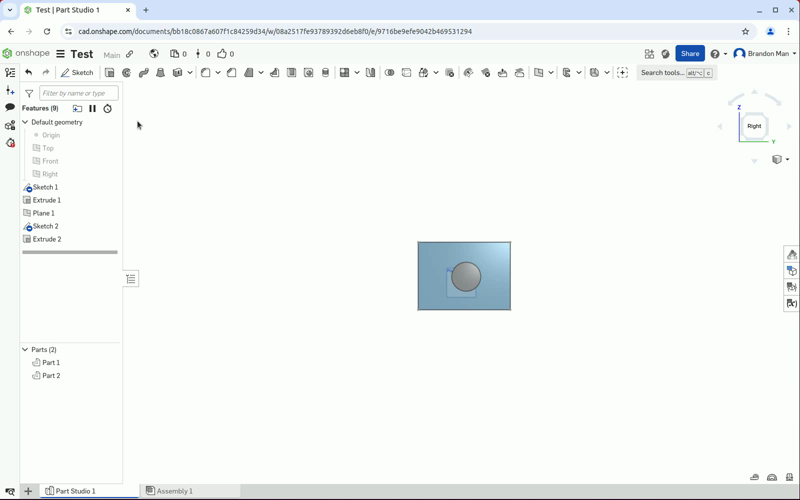
key(right, 2)
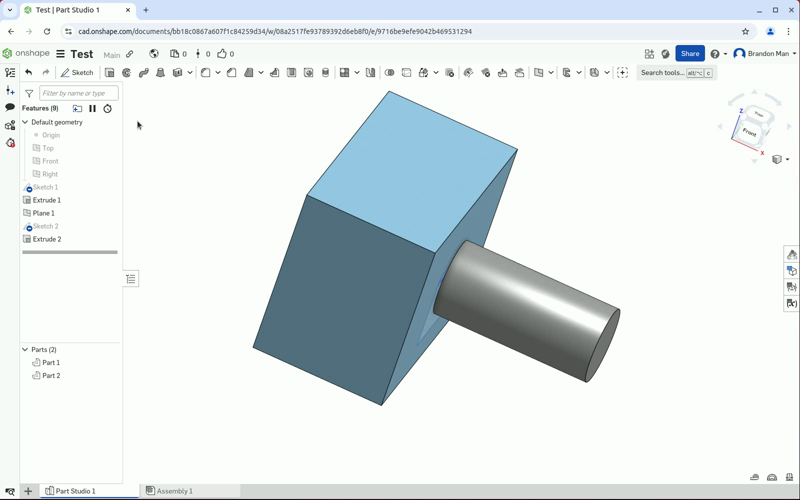
key(down, 2)
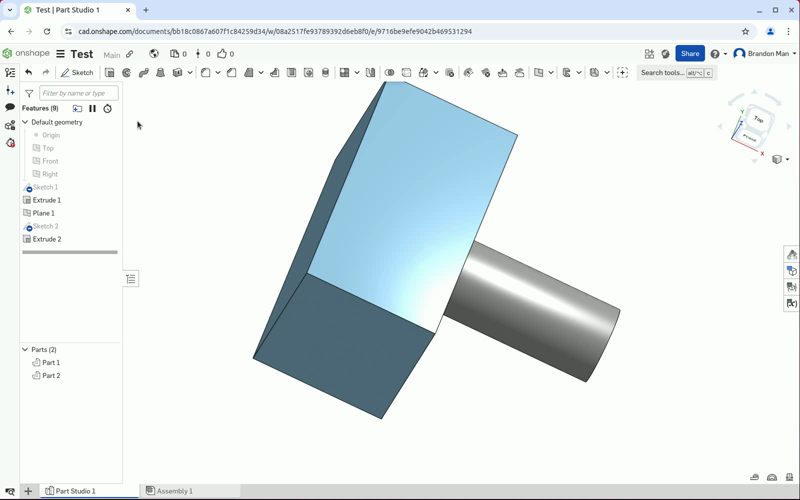
key(up, 2)
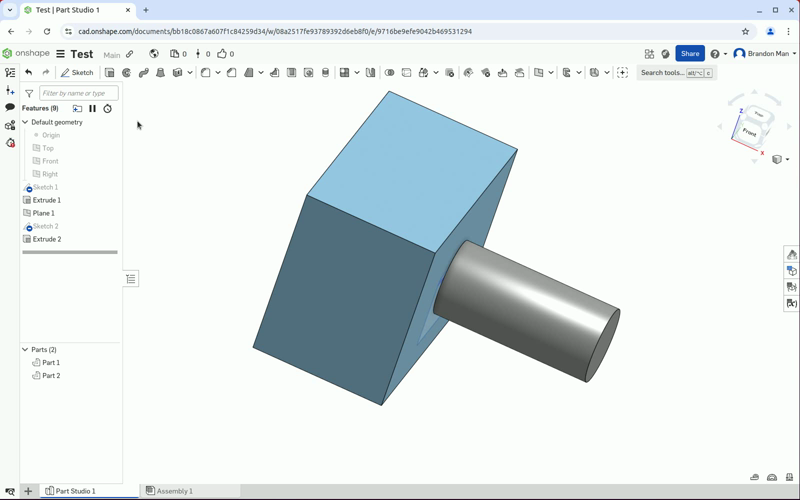
key(left, 2)
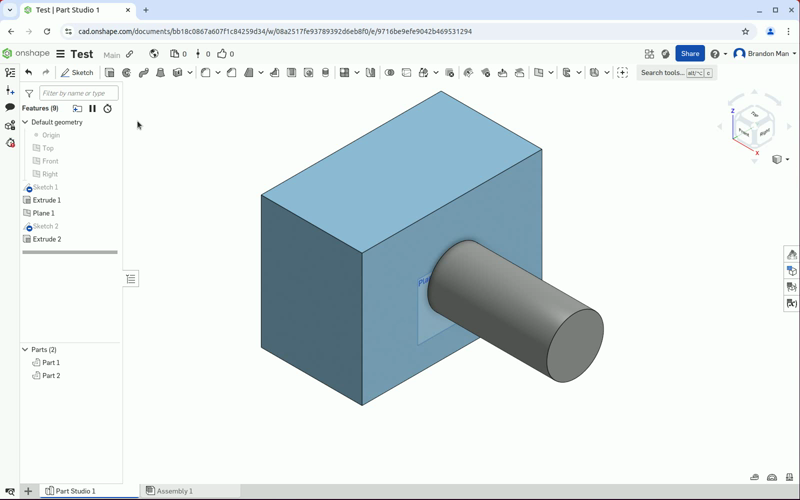
mouse_move(73, 189)
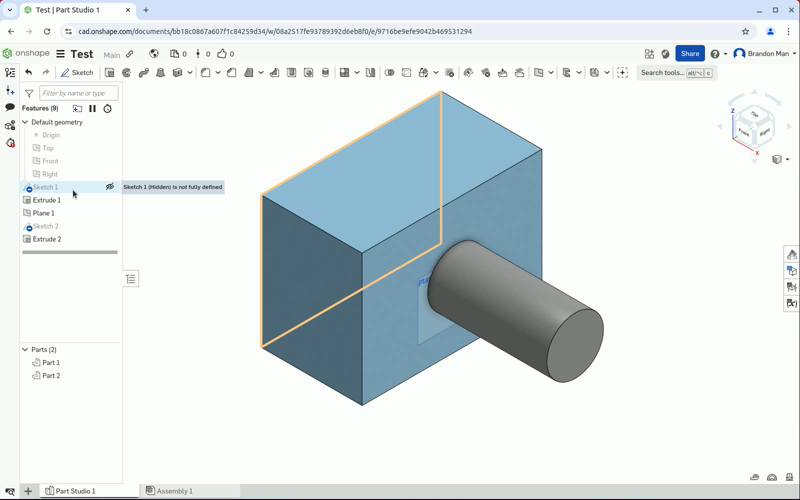
click(73, 189)